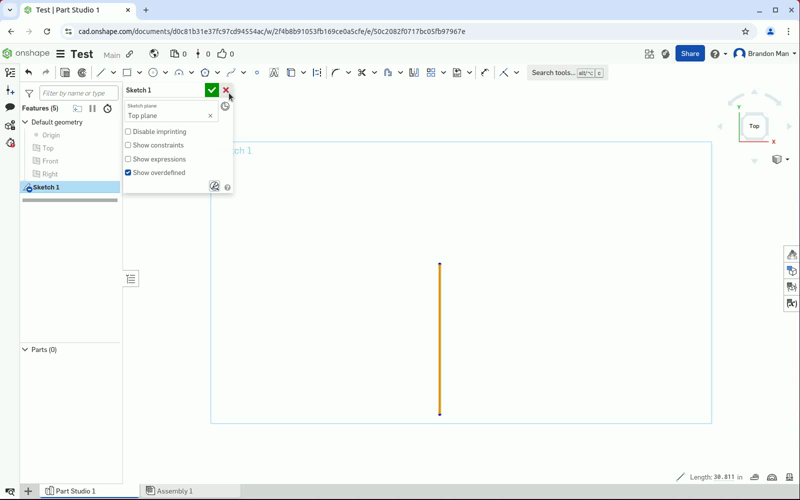
key(shift+h)
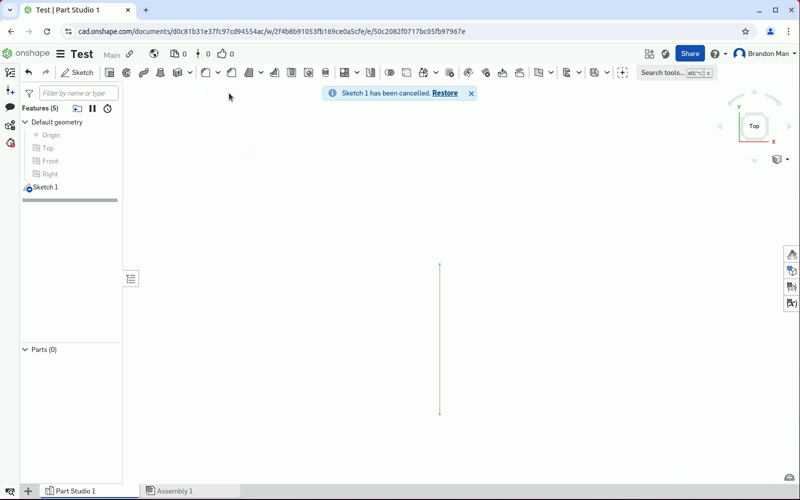
key(shift+s)
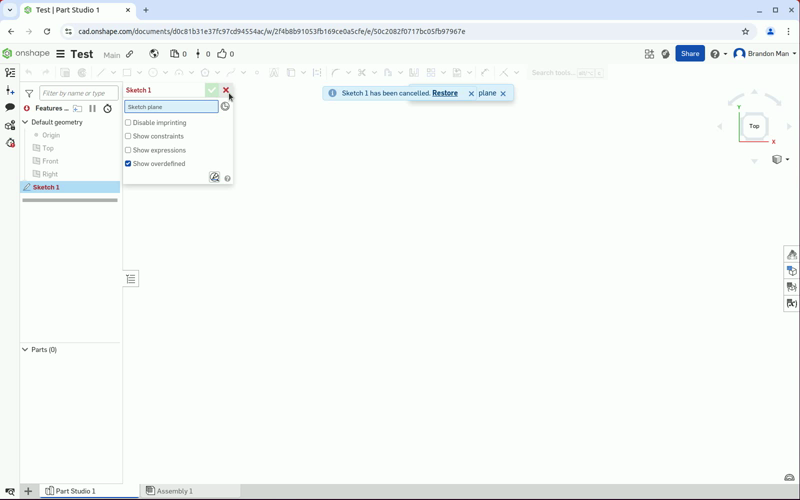
mouse_move(73, 150)
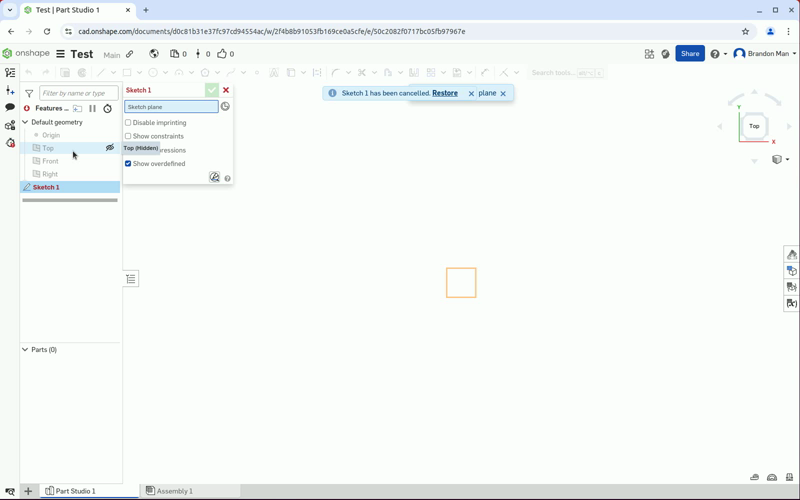
click(73, 150)
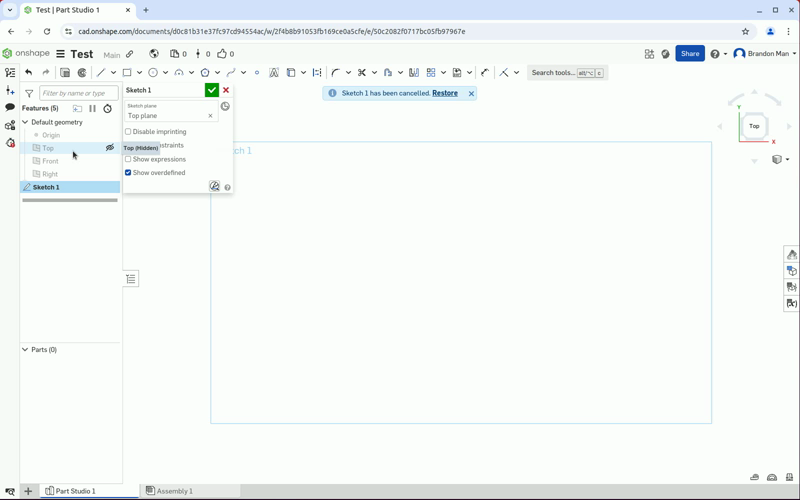
mouse_move(73, 352)
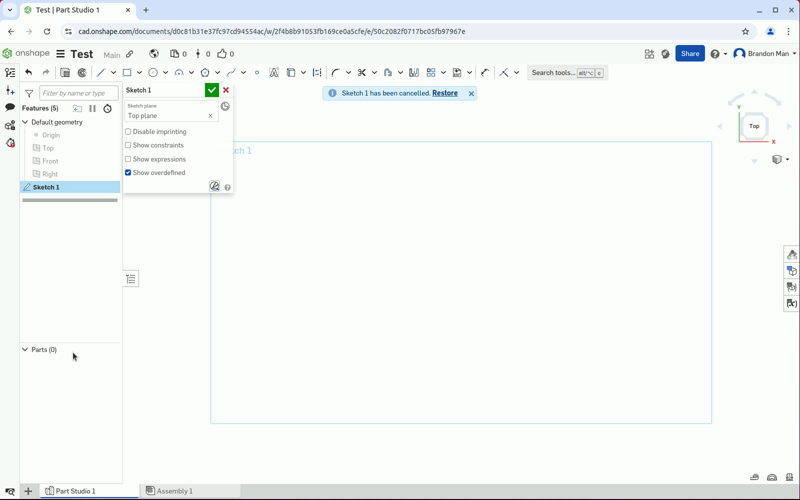
key(y)
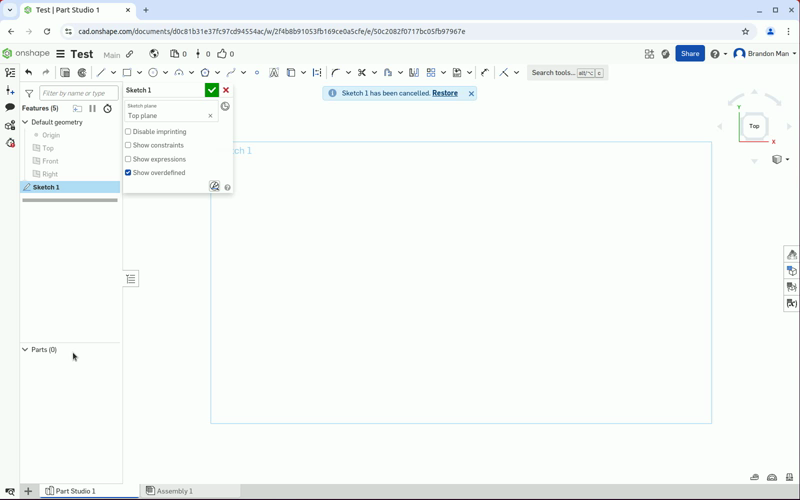
key(l)
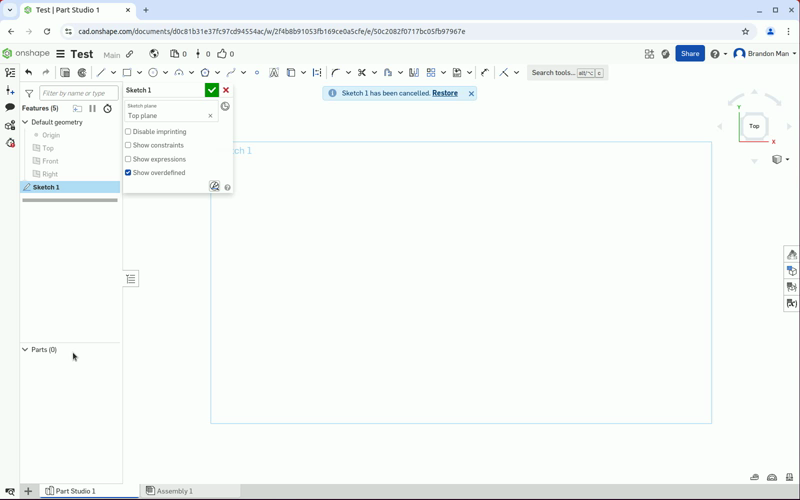
key_down(shift)
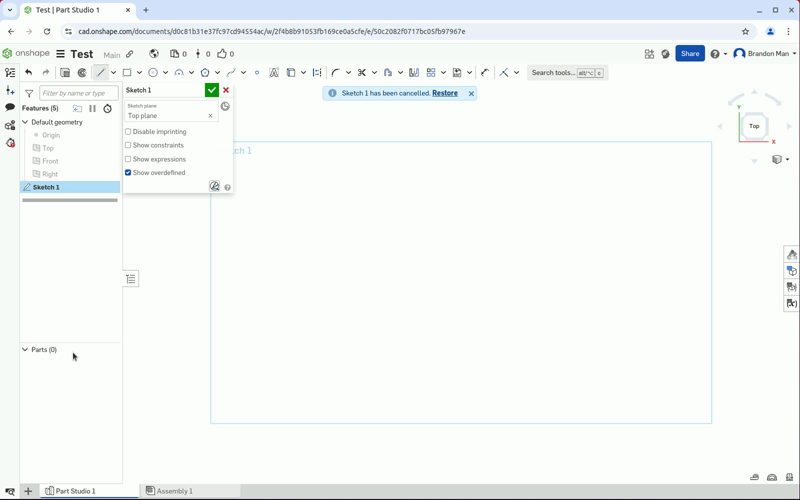
mouse_move(349, 282)
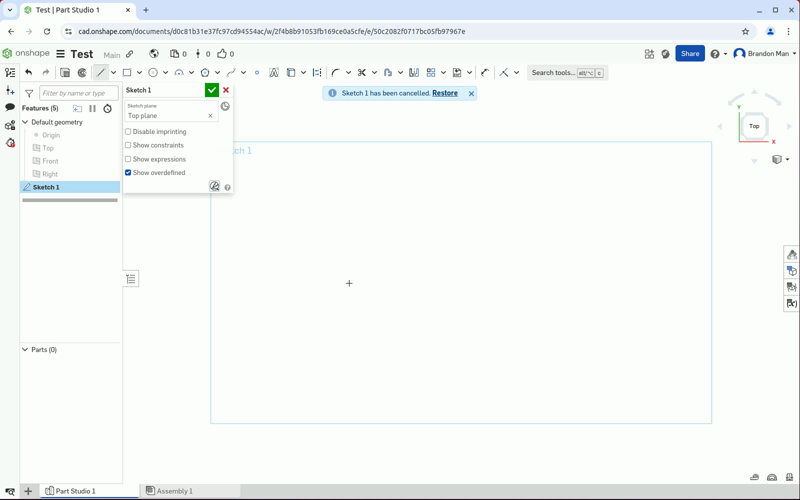
click(349, 282)
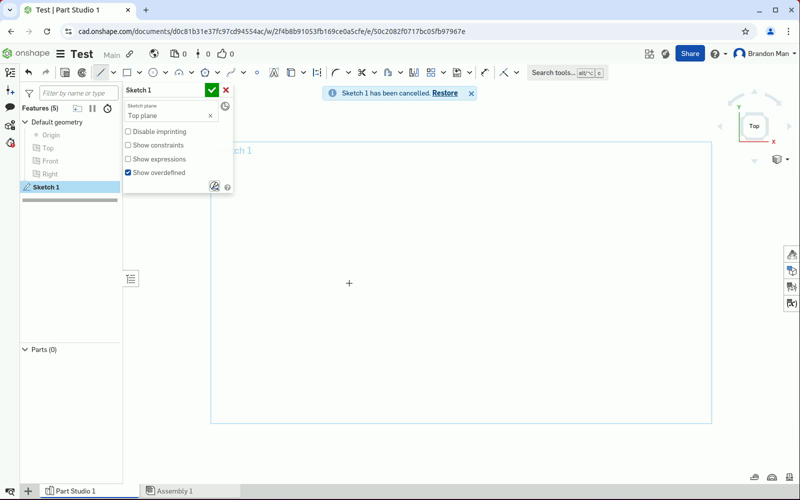
key_up(shift)
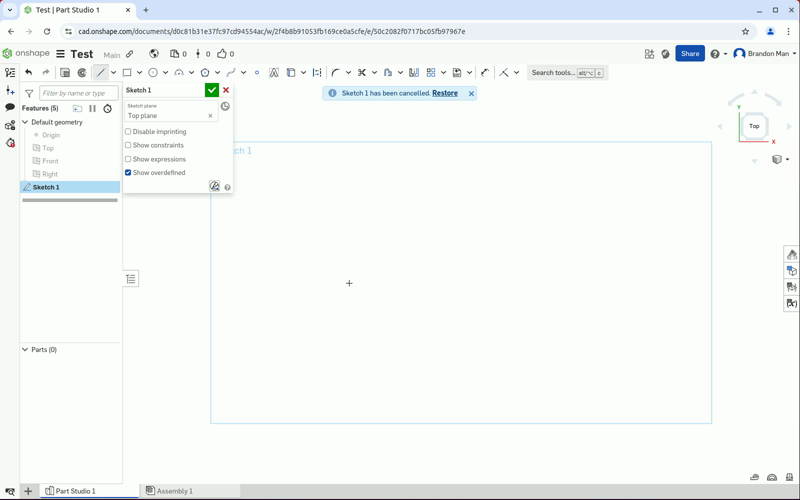
key_down(shift)
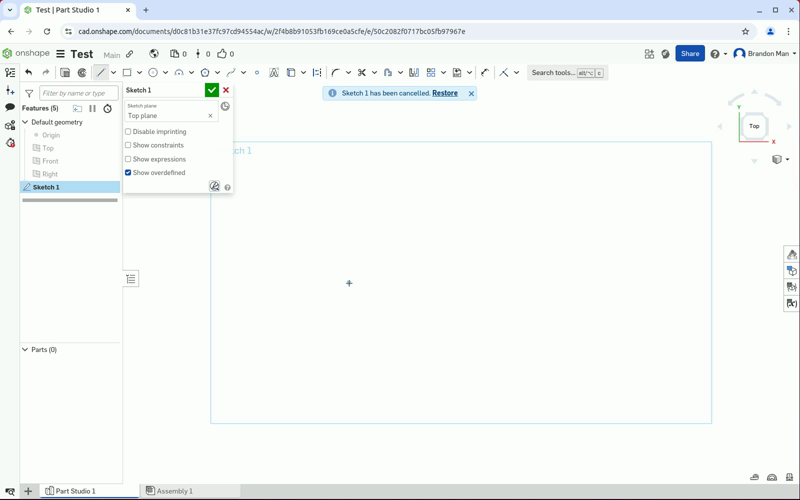
mouse_move(405, 378)
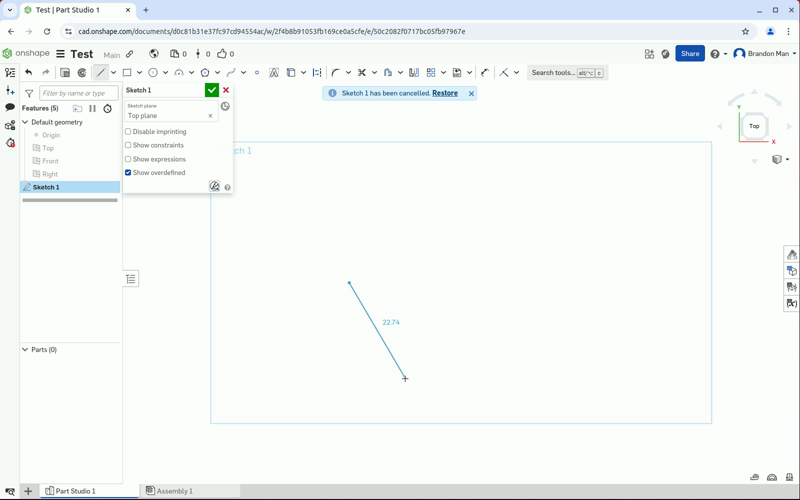
click(405, 378)
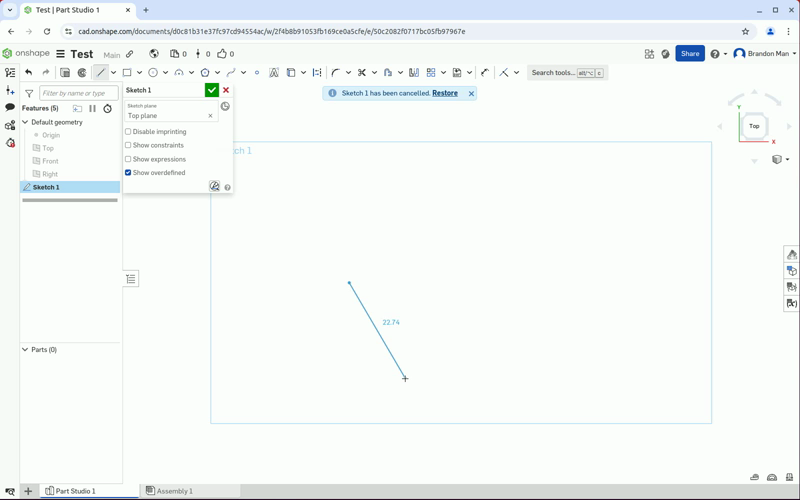
key_up(shift)
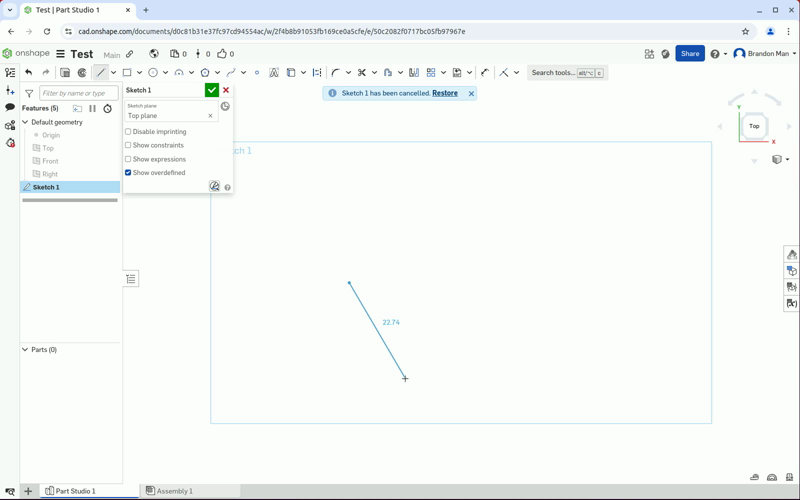
key_down(shift)
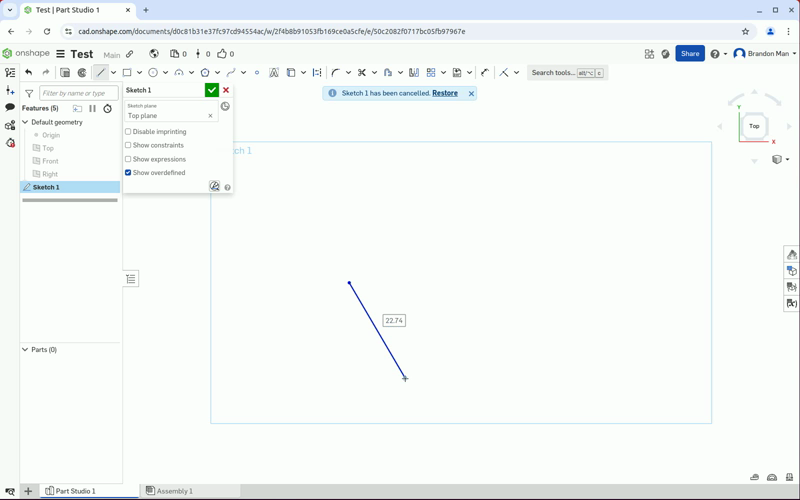
mouse_move(514, 378)
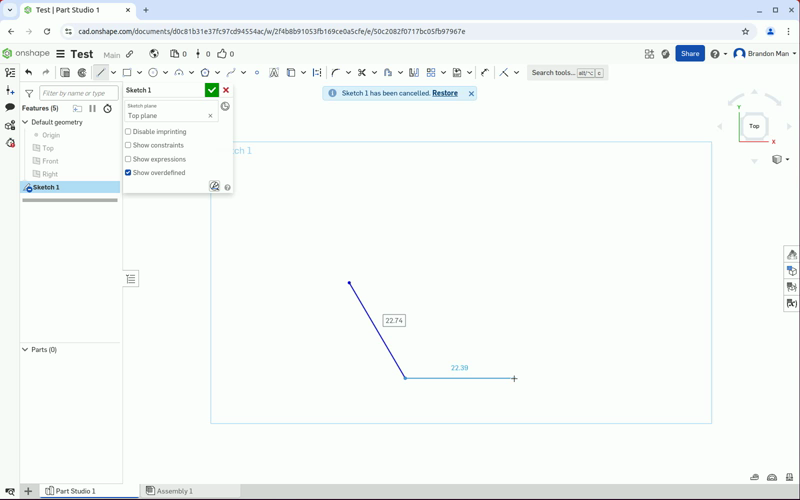
click(514, 378)
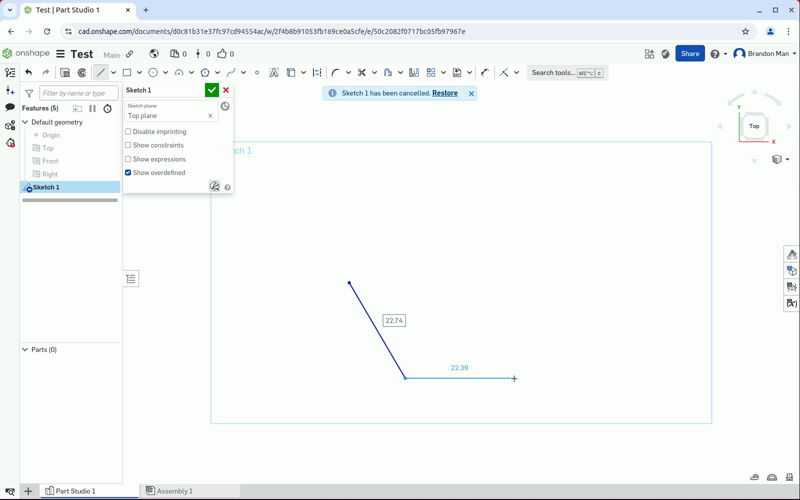
key_up(shift)
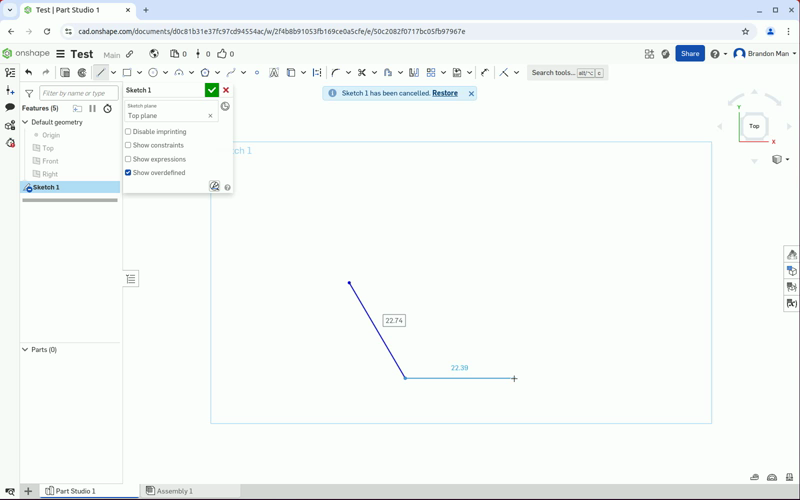
key_down(shift)
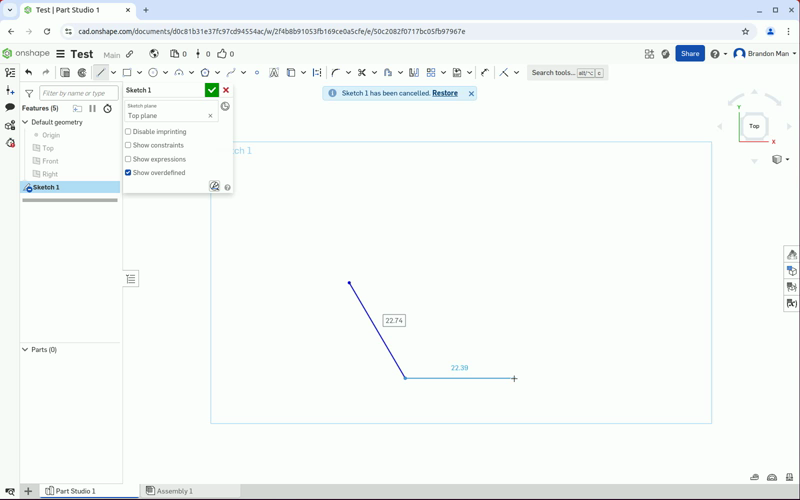
mouse_move(569, 282)
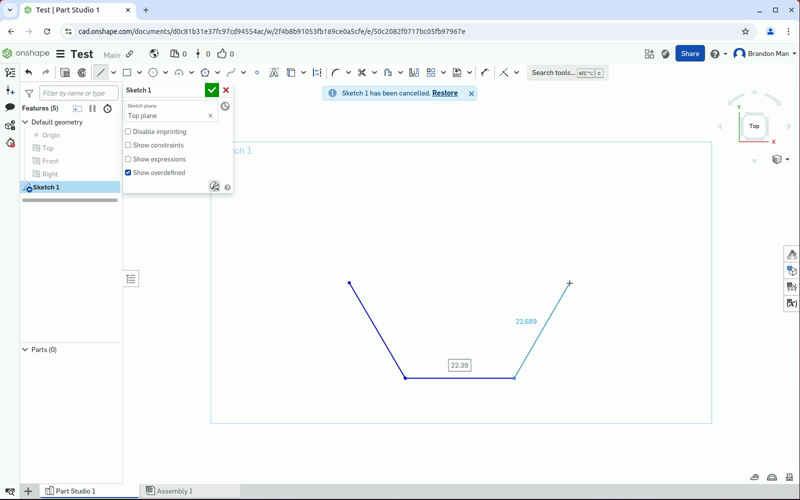
click(569, 282)
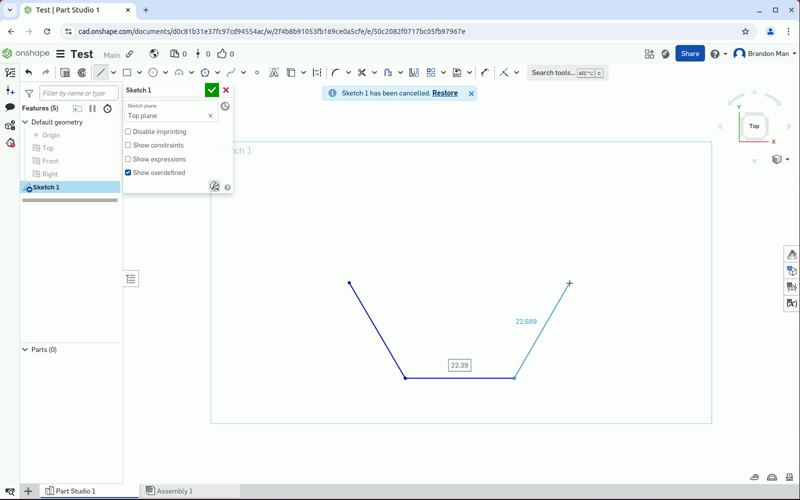
key_up(shift)
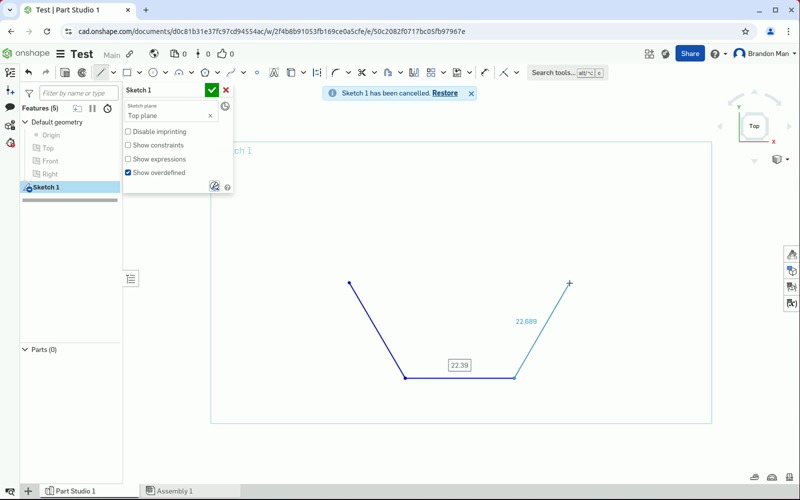
key_down(shift)
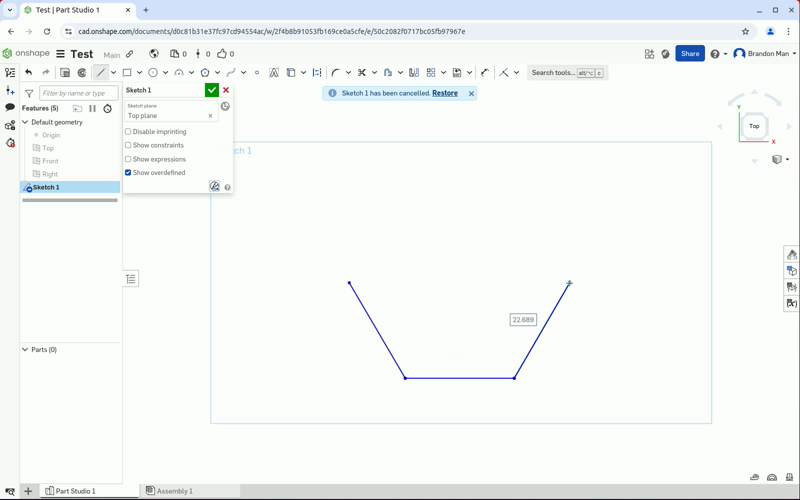
mouse_move(514, 187)
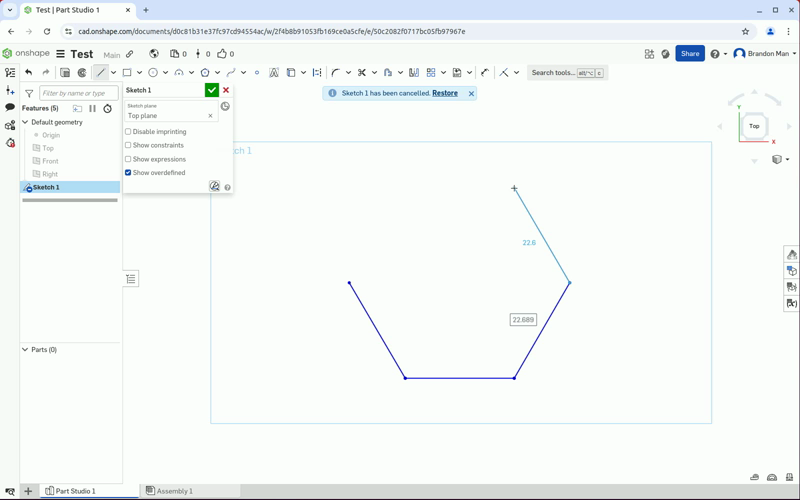
click(514, 187)
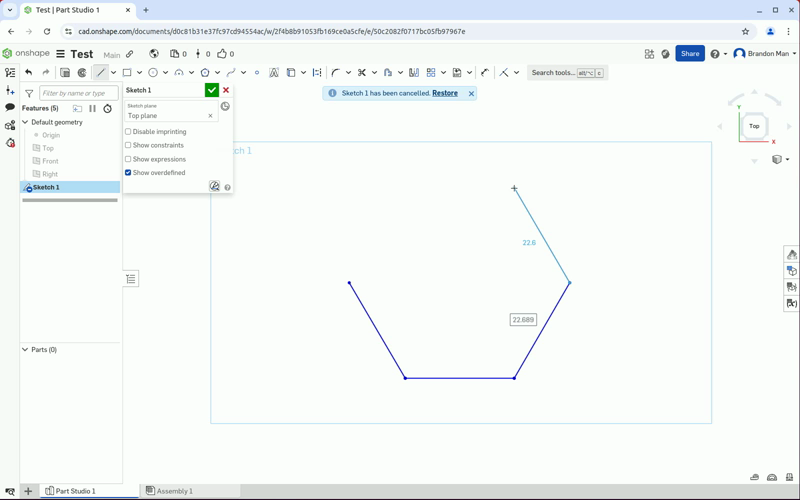
key_up(shift)
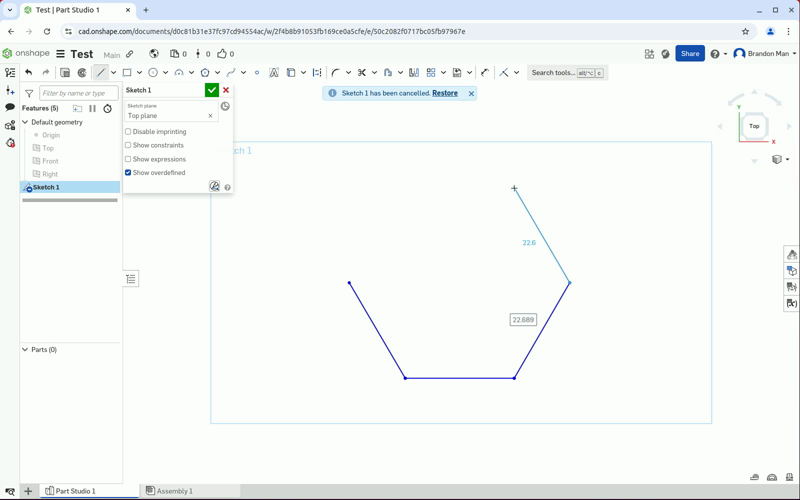
key_down(shift)
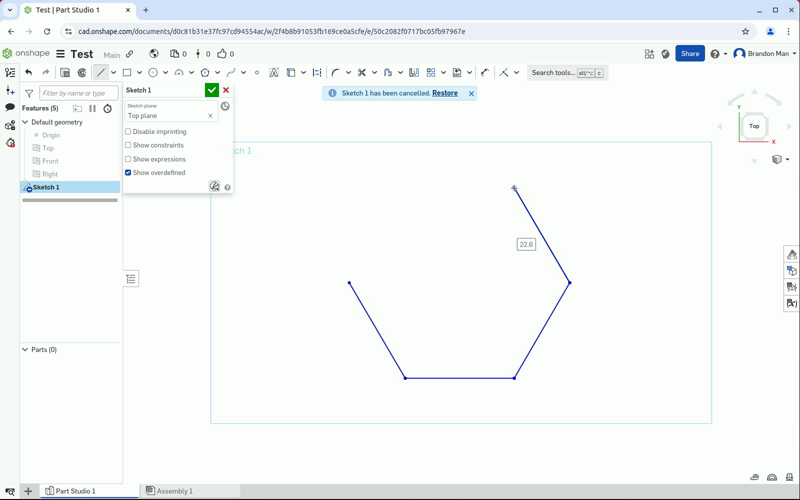
mouse_move(405, 187)
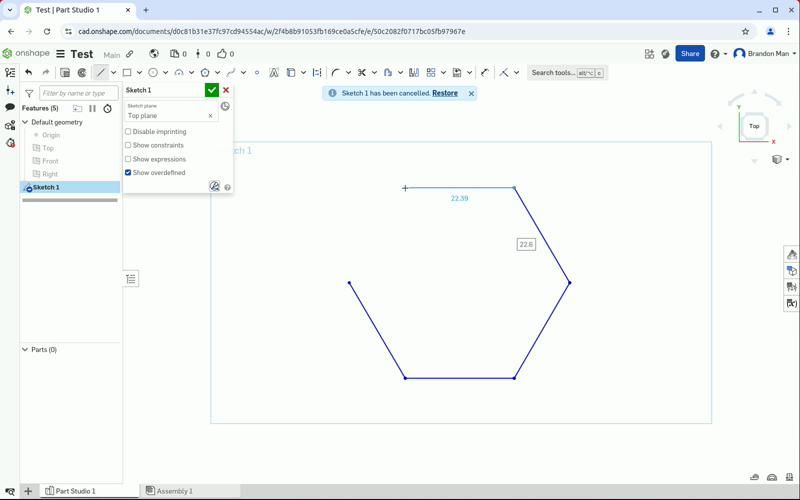
click(405, 187)
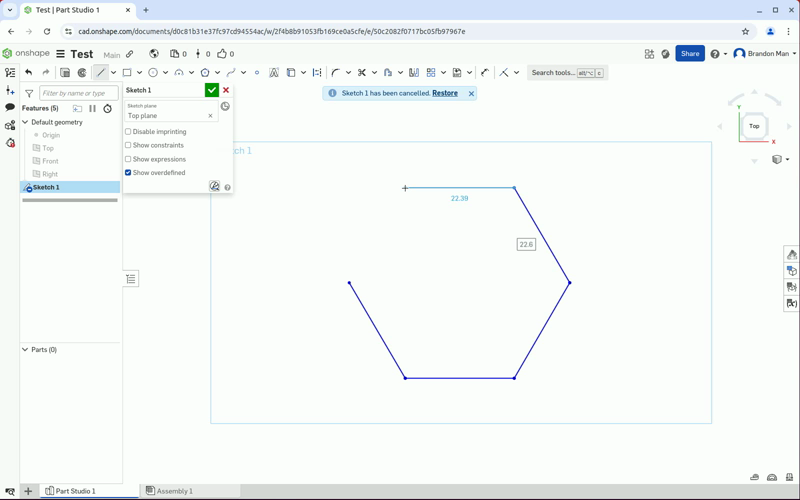
key_up(shift)
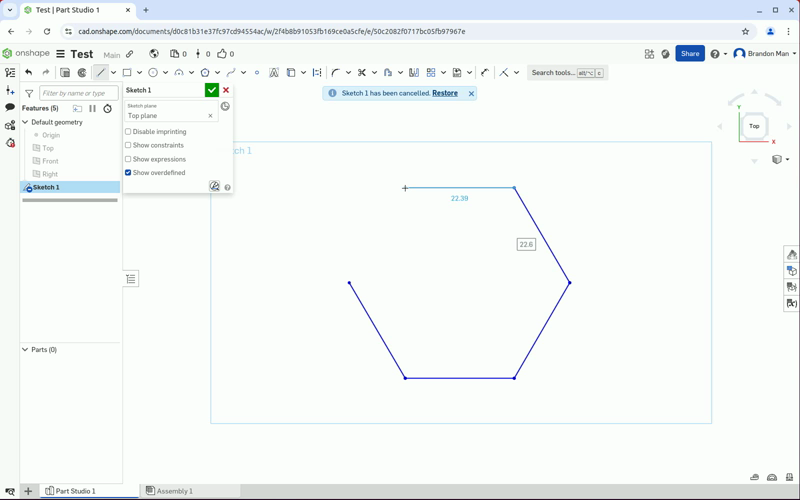
key_down(shift)
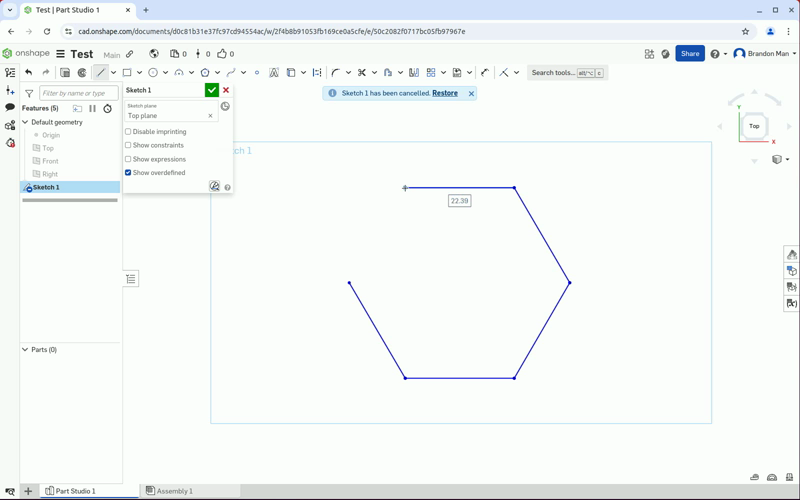
mouse_move(349, 282)
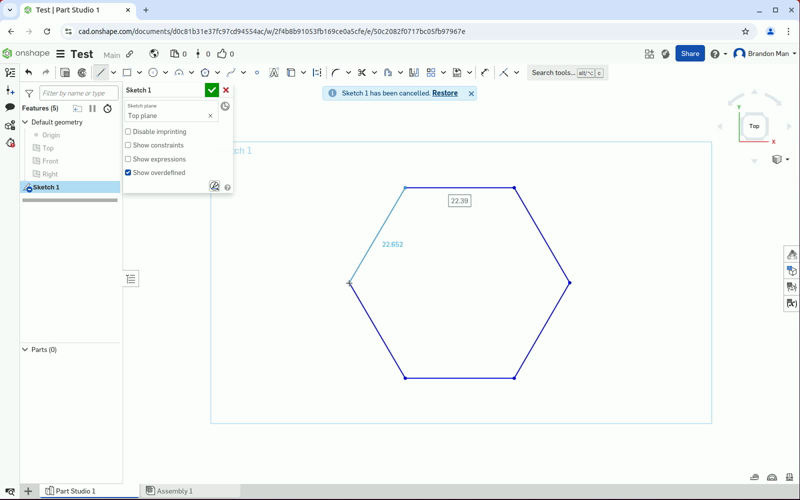
key_up(shift)
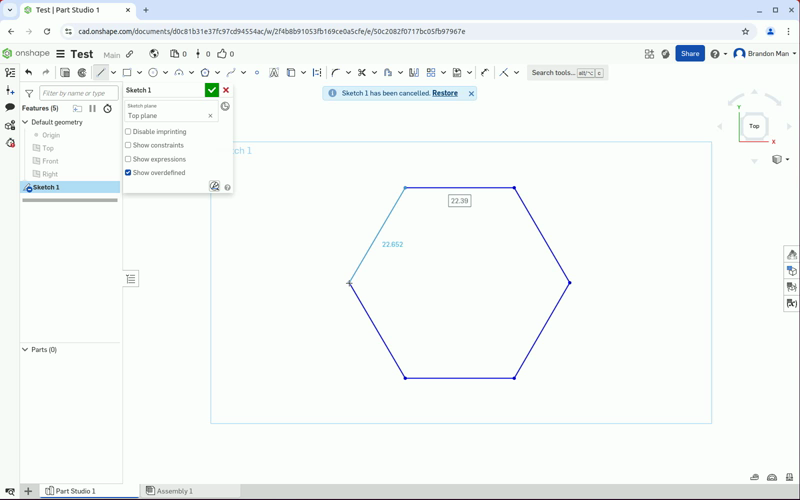
click(349, 282)
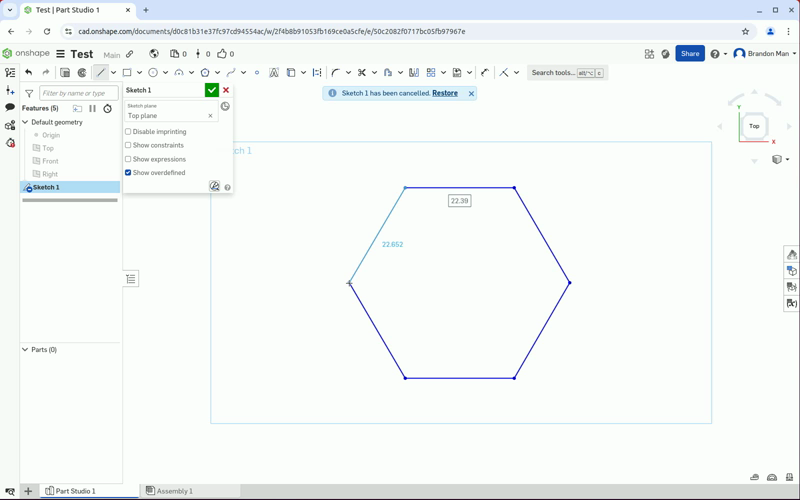
key(esc)
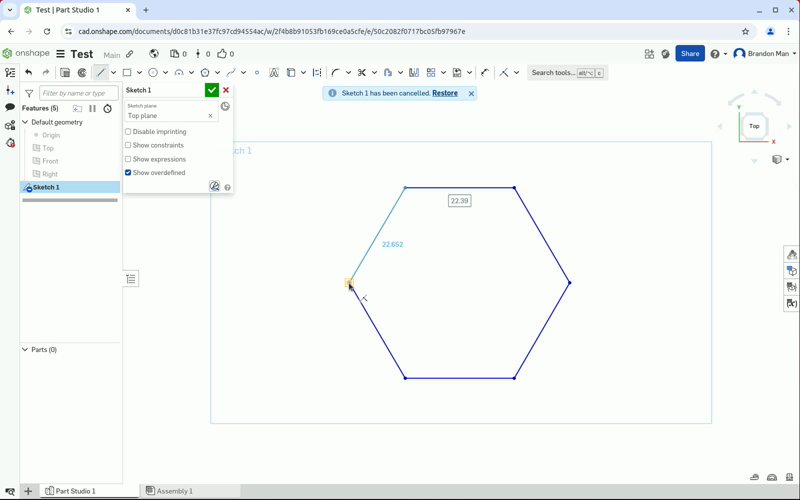
mouse_move(446, 342)
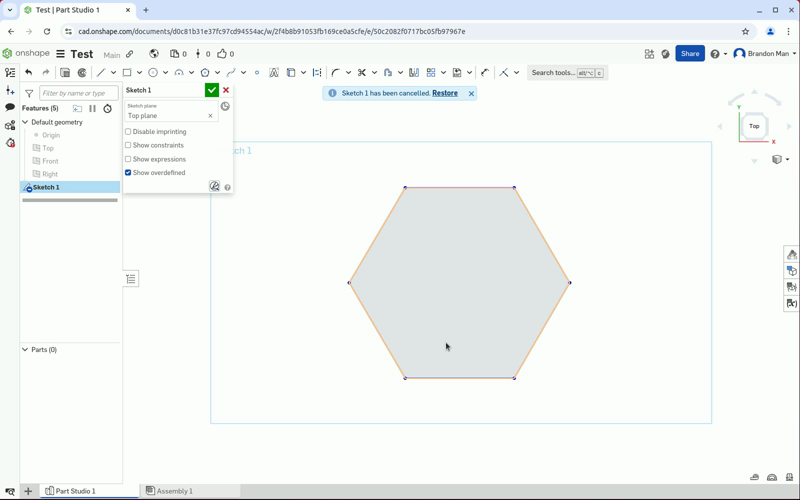
click(446, 342)
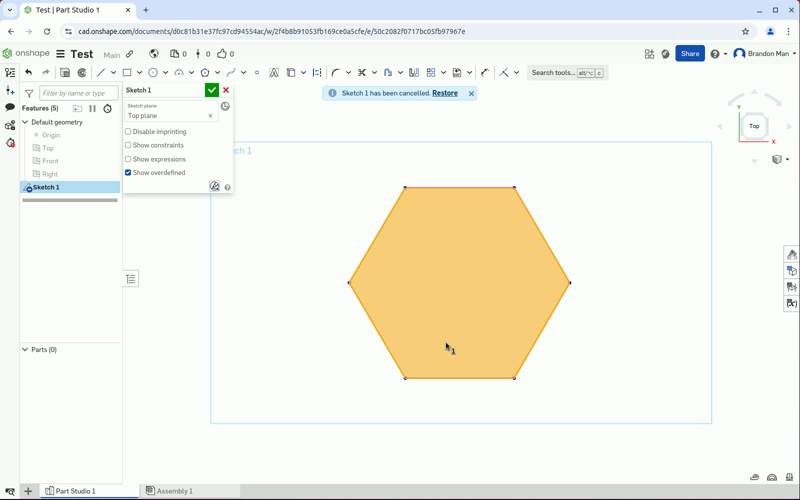
mouse_move(73, 352)
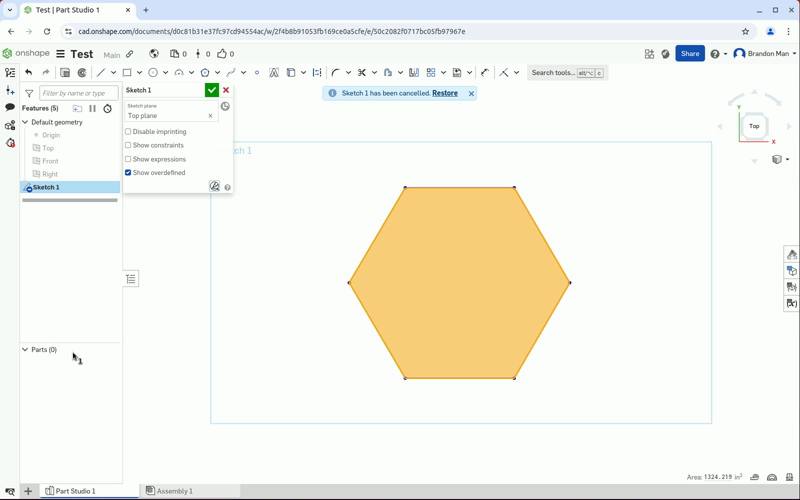
key(shift+y)
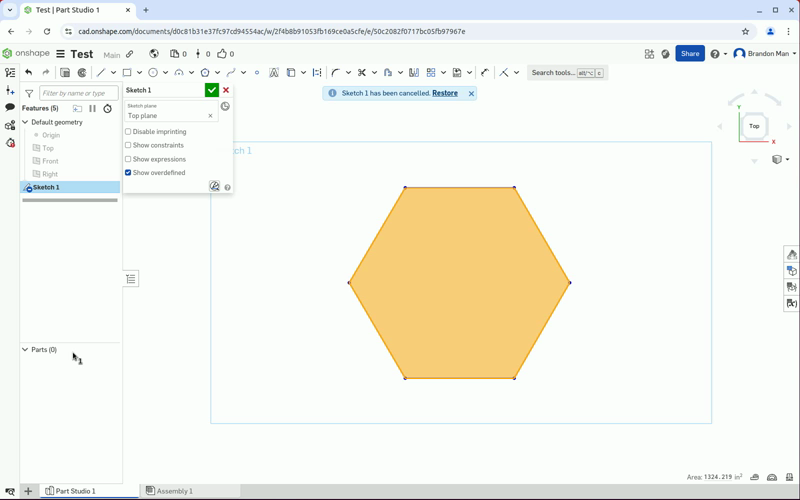
key(shift+e)
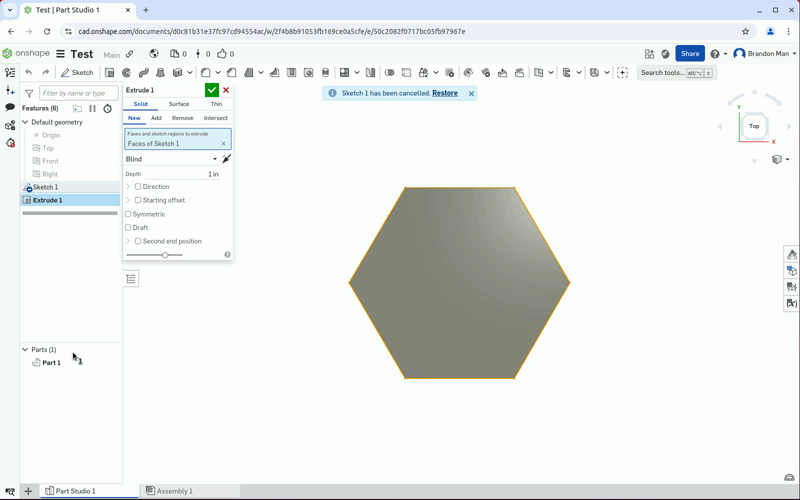
mouse_move(143, 106)
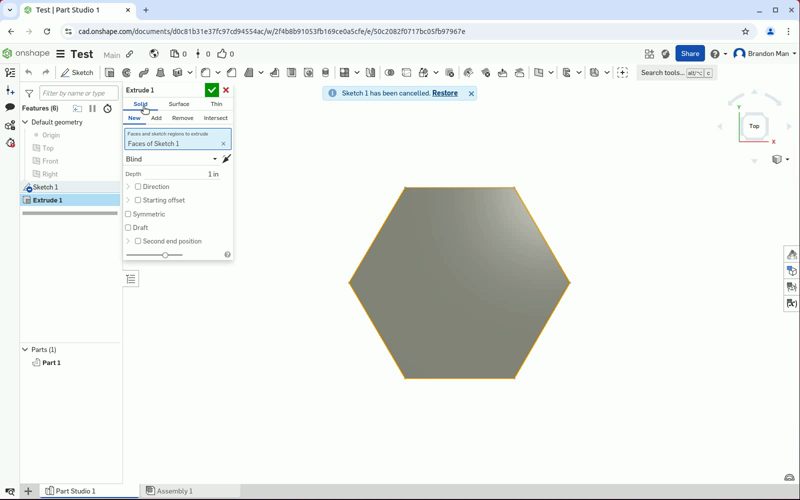
click(143, 106)
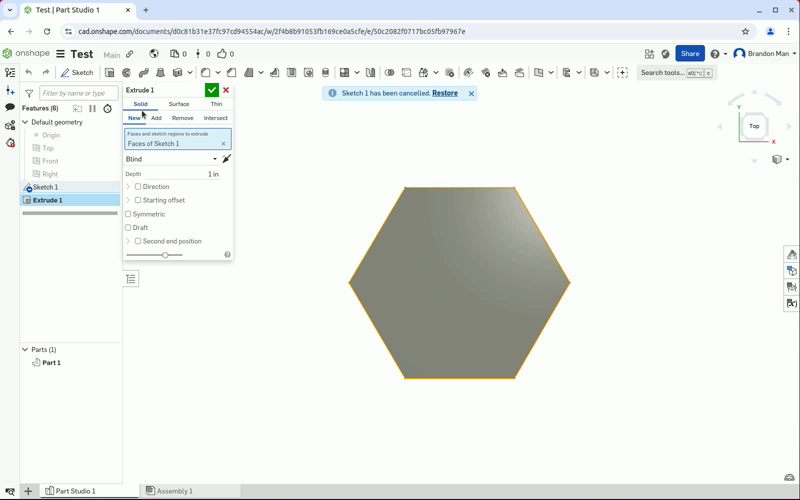
mouse_move(137, 120)
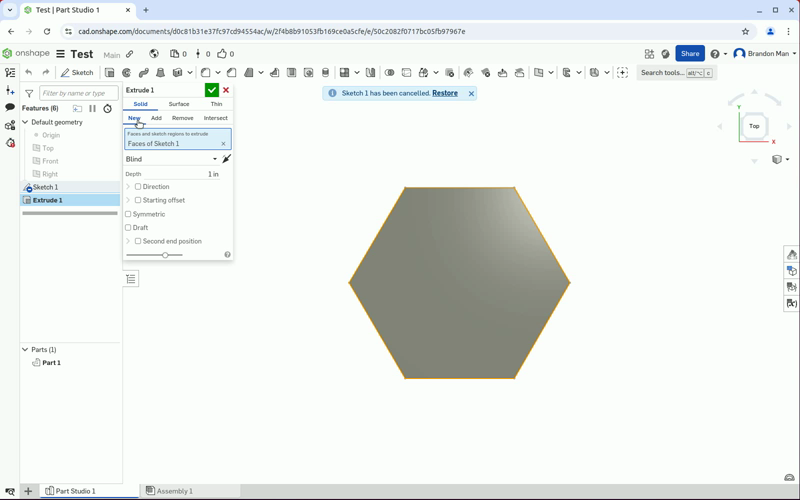
click(137, 120)
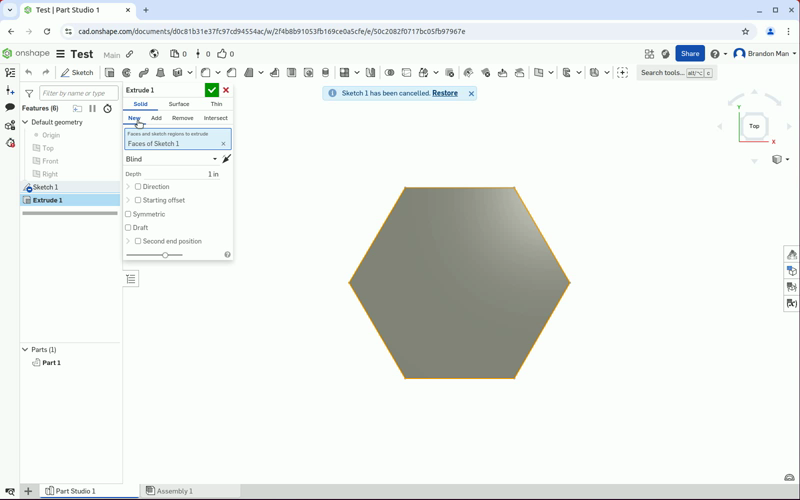
key(tab, 4)
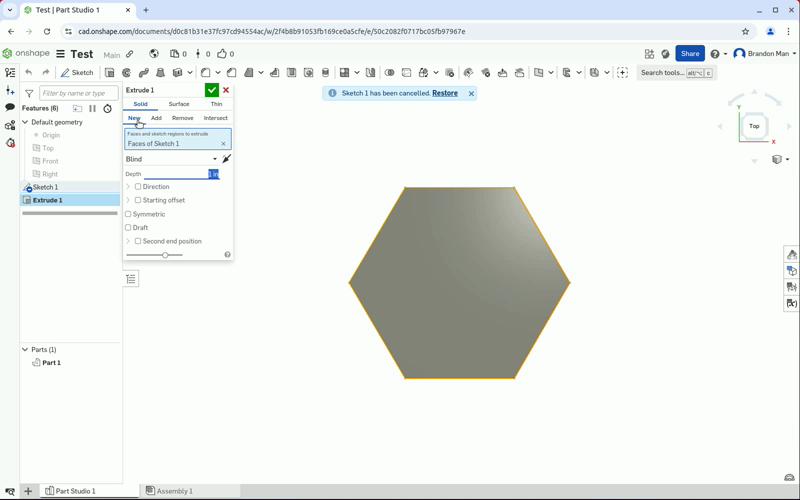
text(15.405)
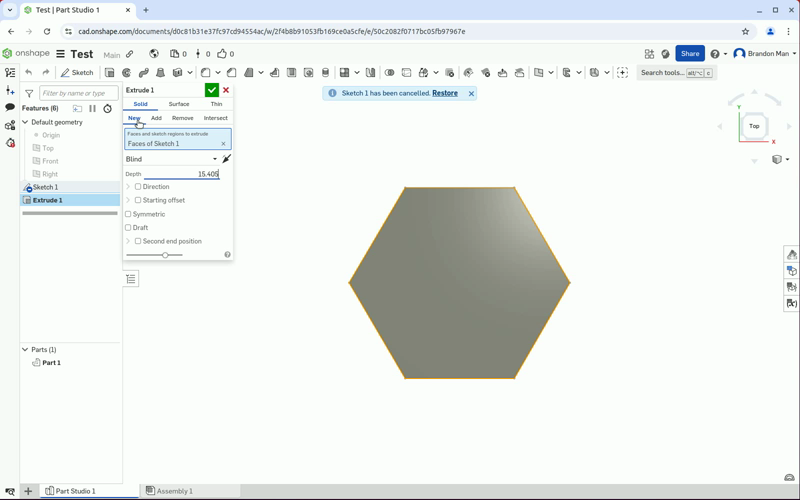
key(enter)
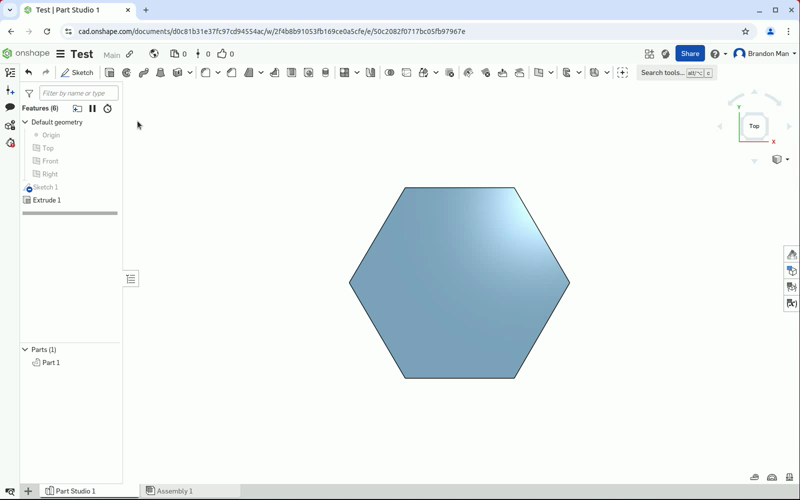
key(shift+h)
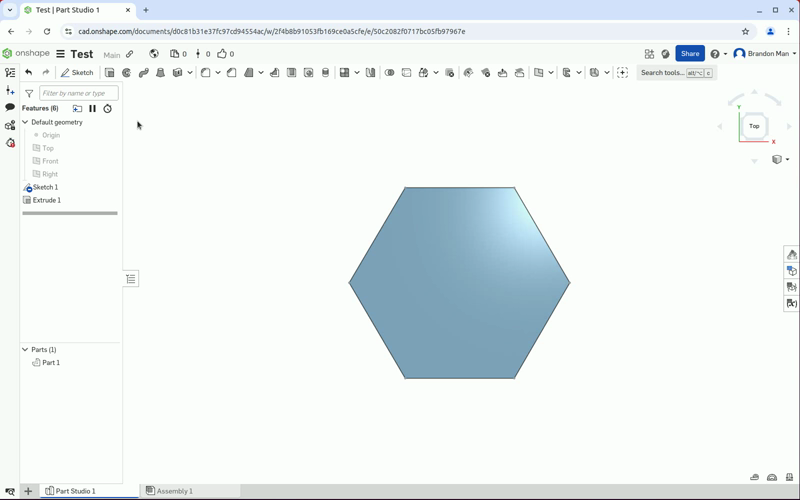
key(shift+h)
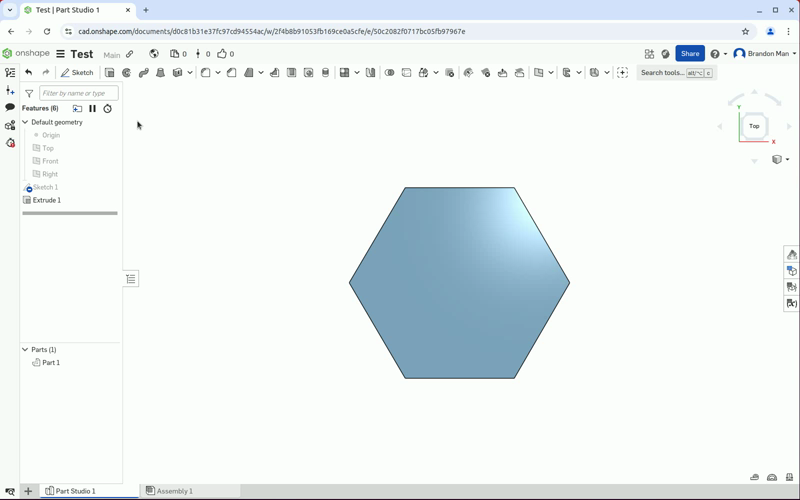
mouse_move(73, 189)
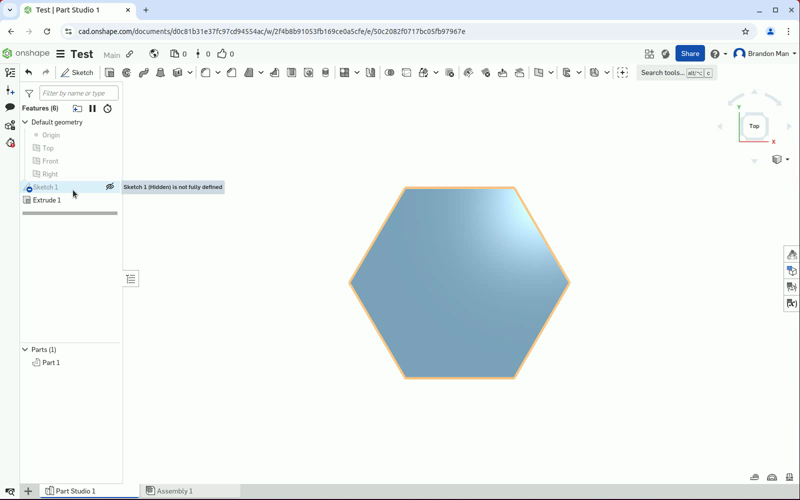
click(73, 189)
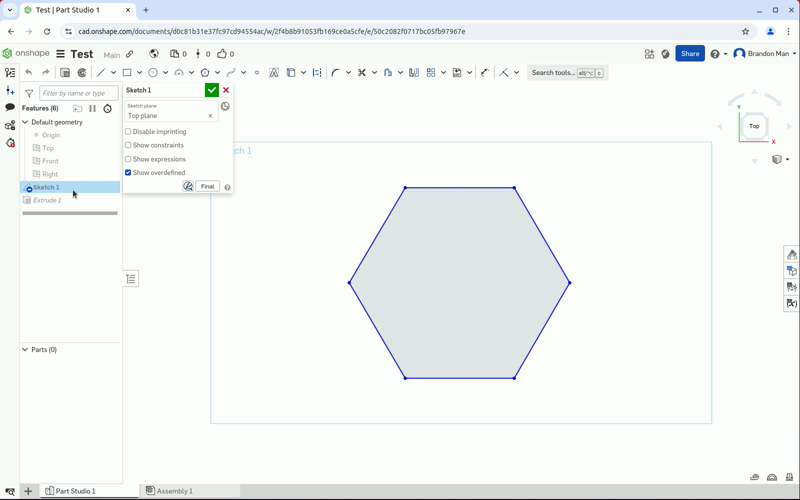
mouse_move(229, 92)
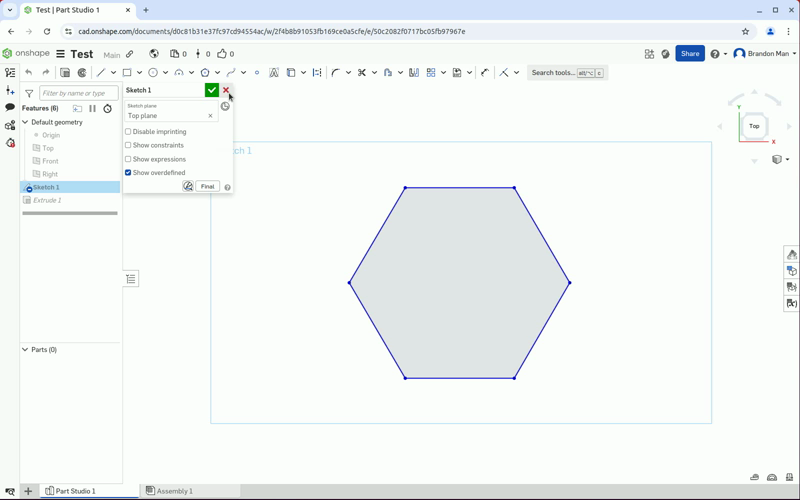
click(229, 92)
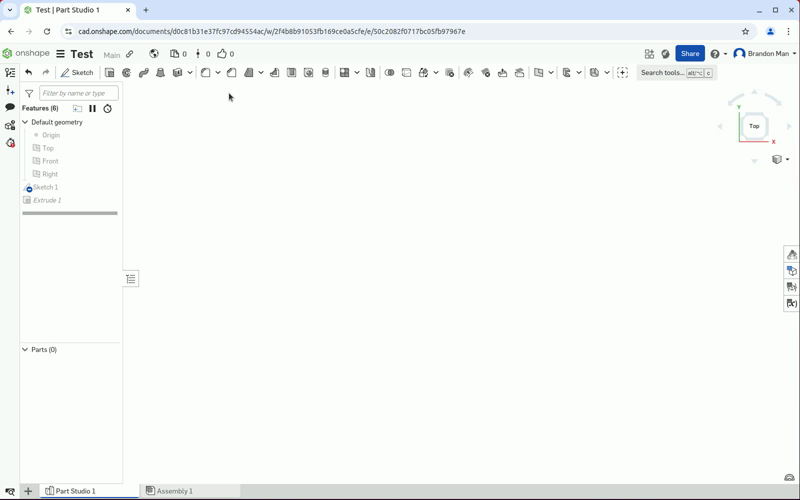
mouse_move(541, 75)
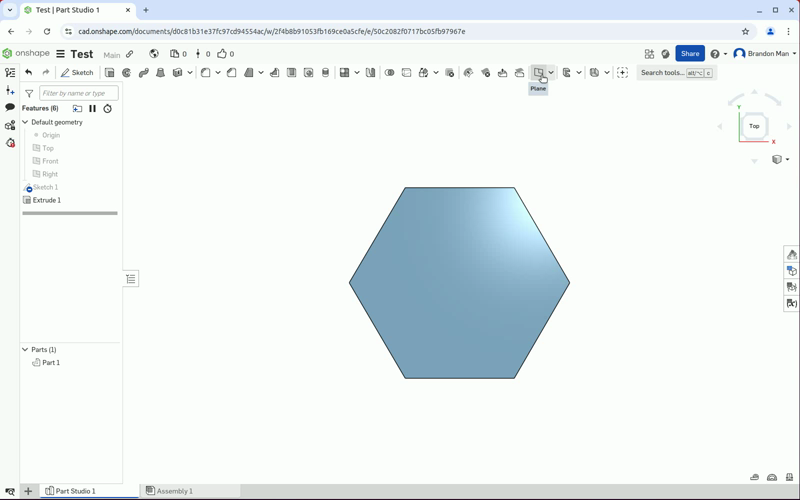
click(541, 75)
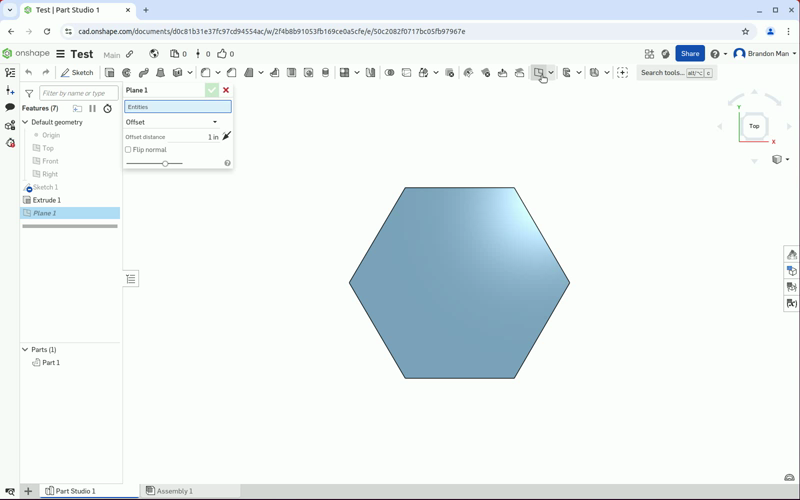
mouse_move(73, 150)
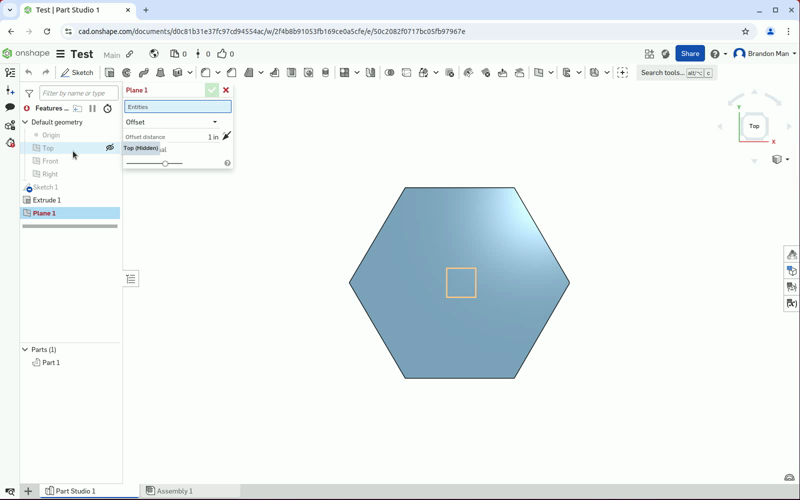
click(73, 150)
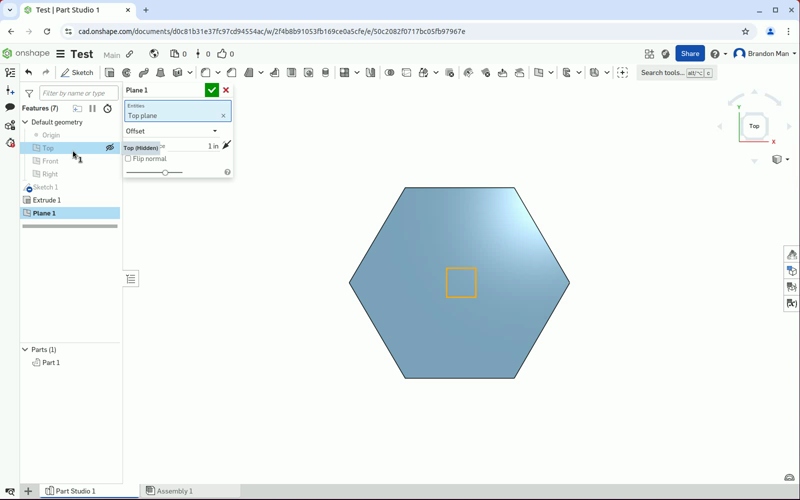
key(tab, 2)
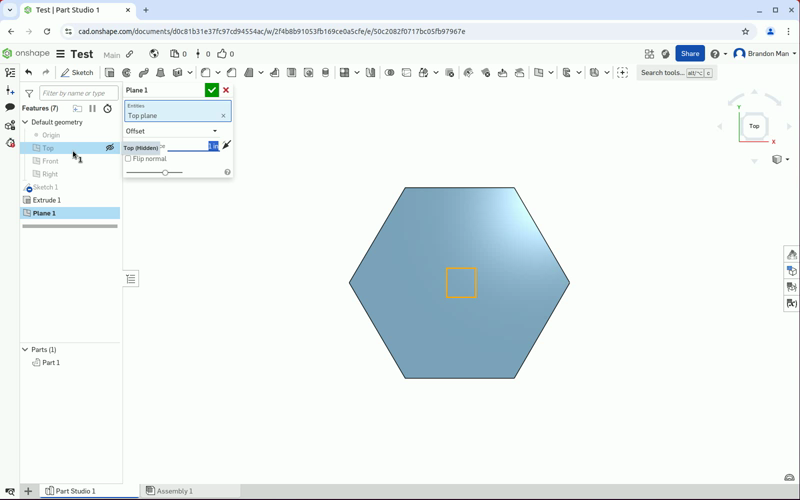
text(15.405)
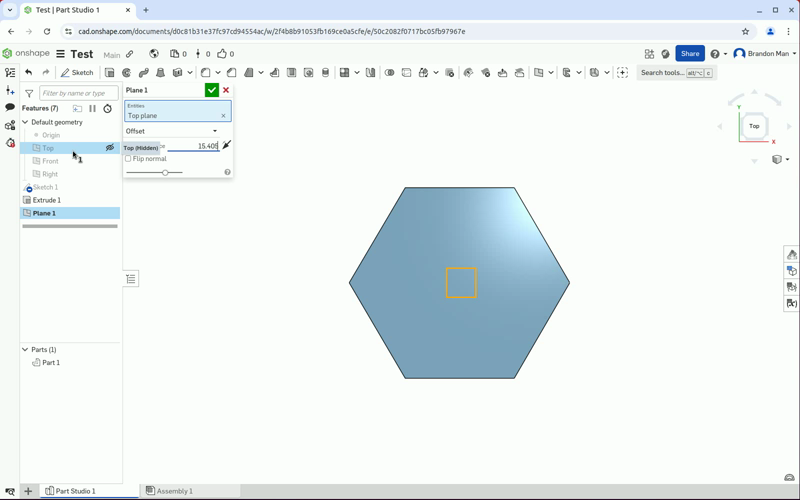
key(enter, 2)
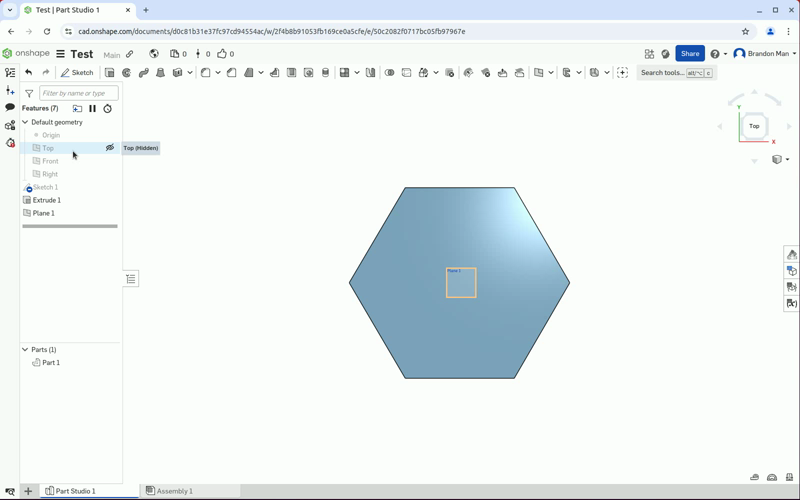
key(shift+s)
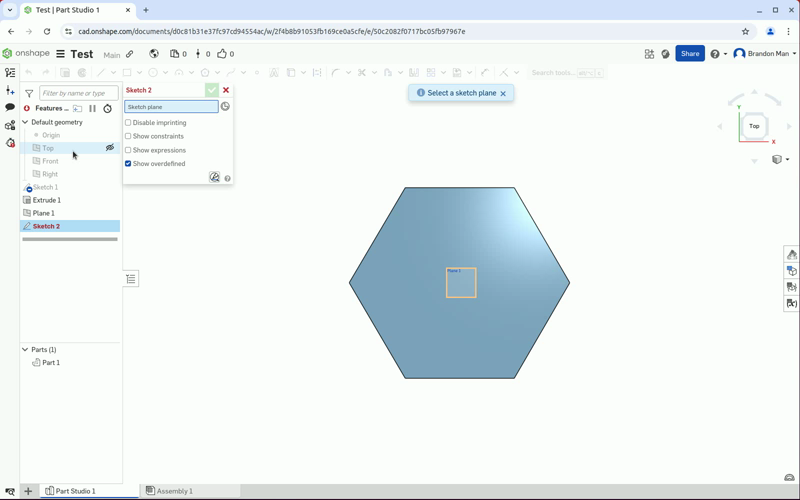
mouse_move(73, 215)
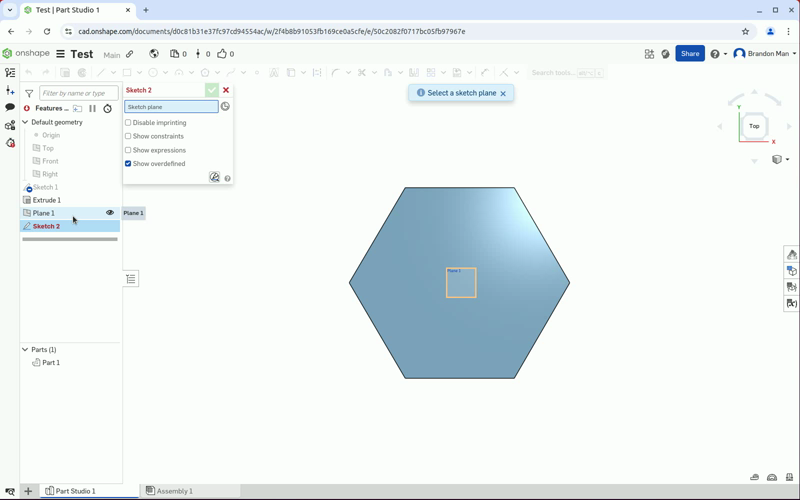
click(73, 215)
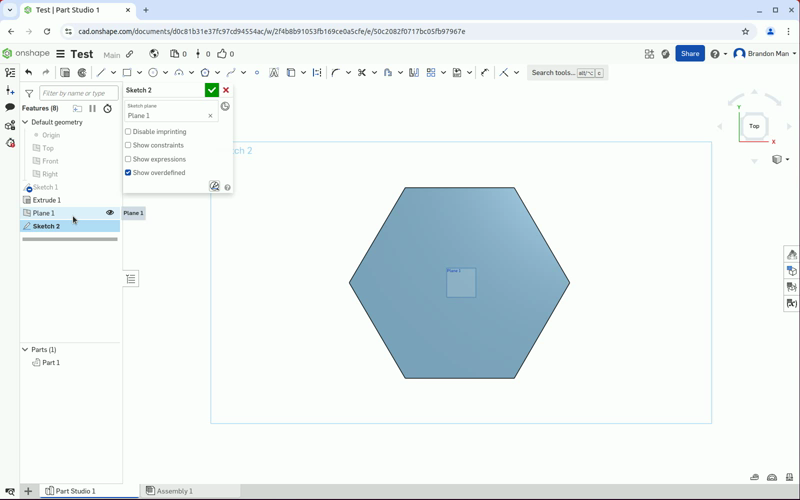
mouse_move(73, 352)
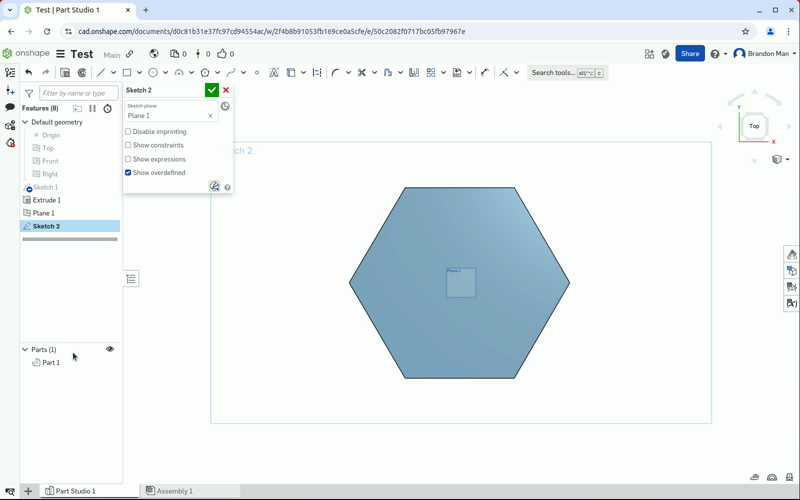
key(y)
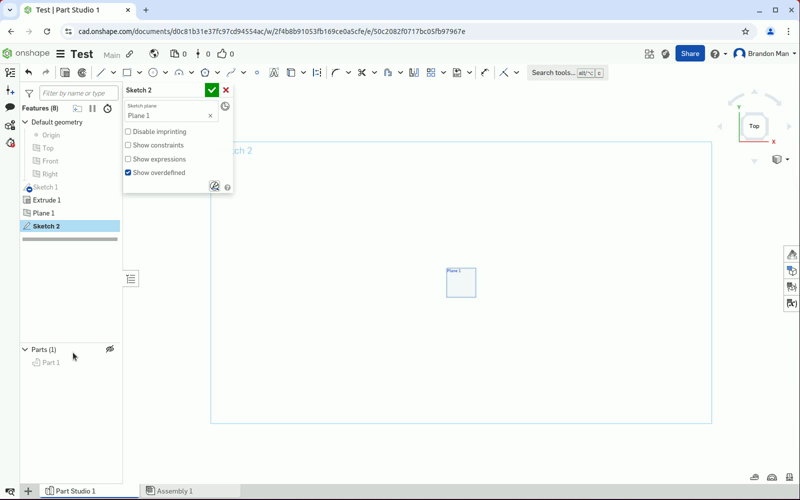
key(c)
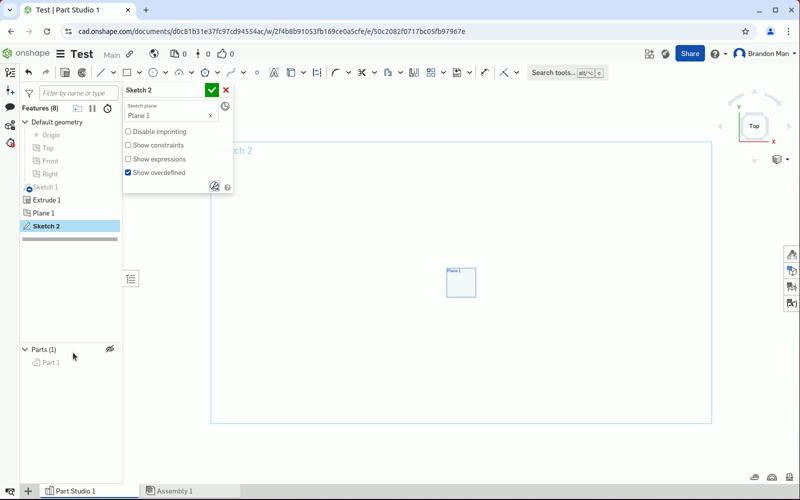
key_down(shift)
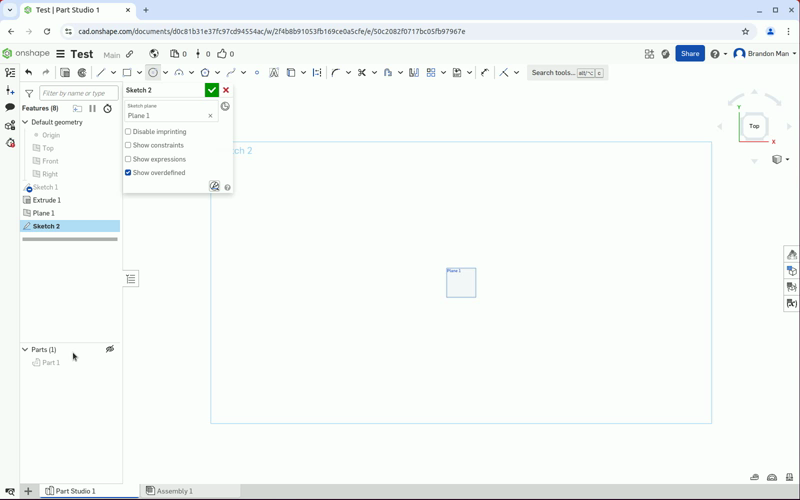
mouse_move(461, 282)
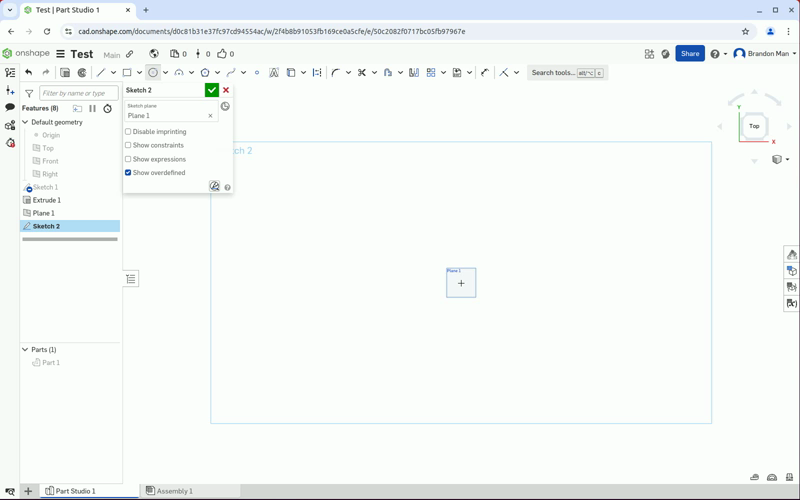
click(461, 282)
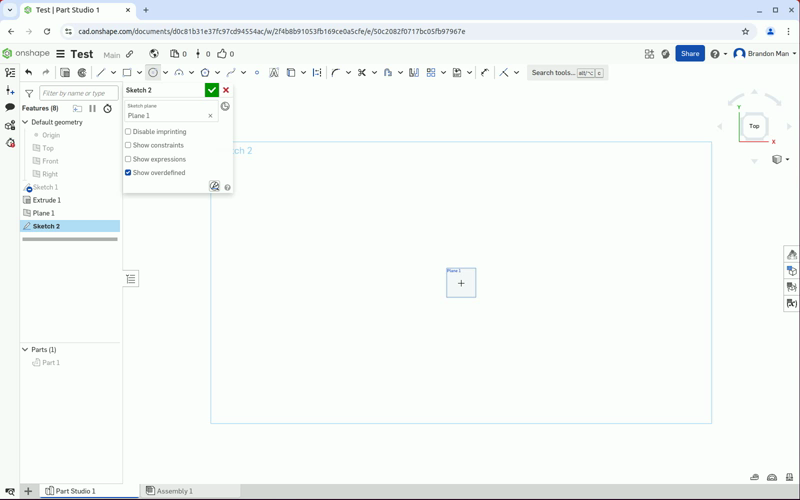
key_up(shift)
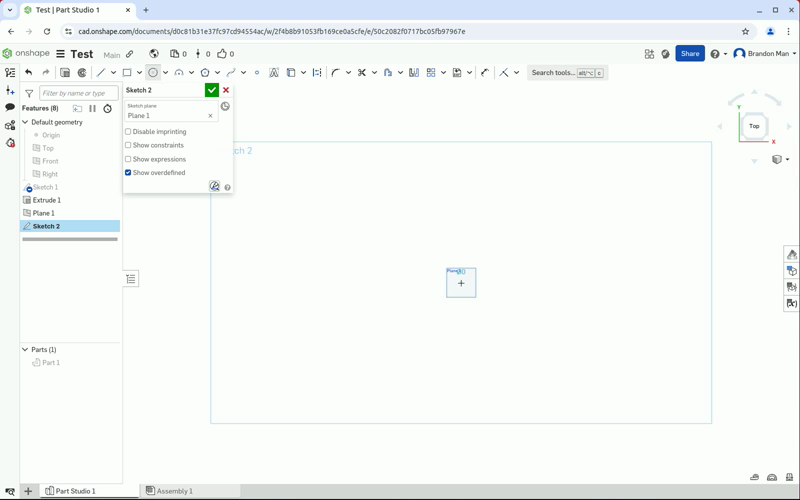
mouse_move(552, 282)
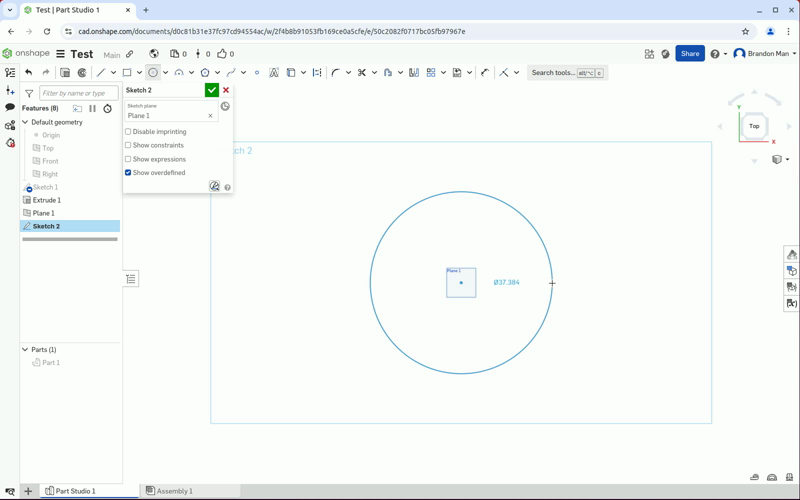
click(552, 282)
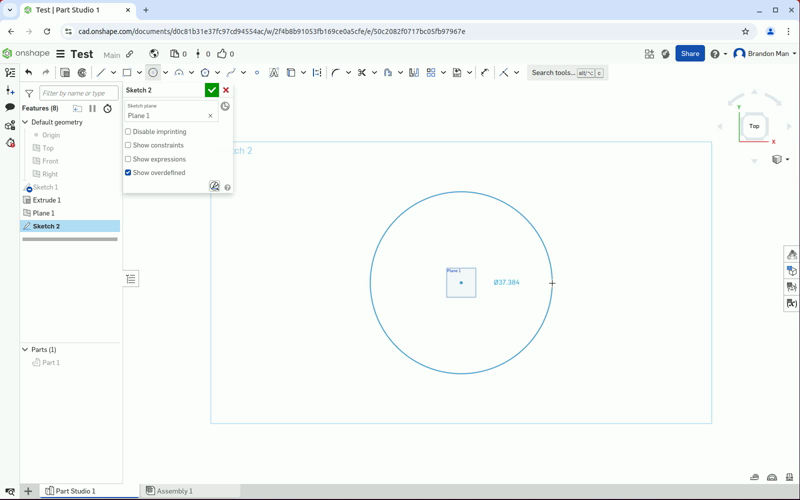
key(esc)
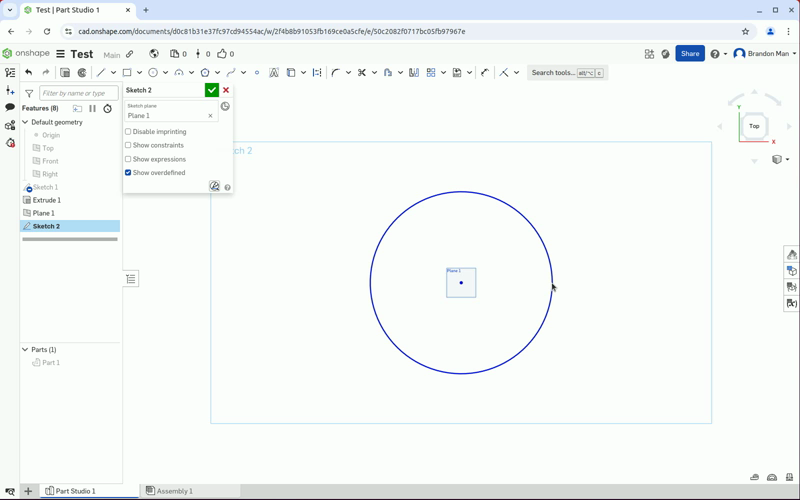
mouse_move(473, 277)
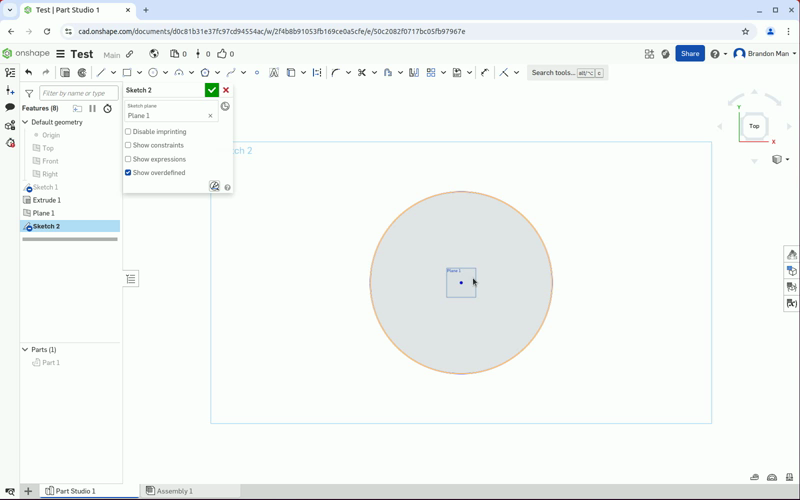
click(473, 277)
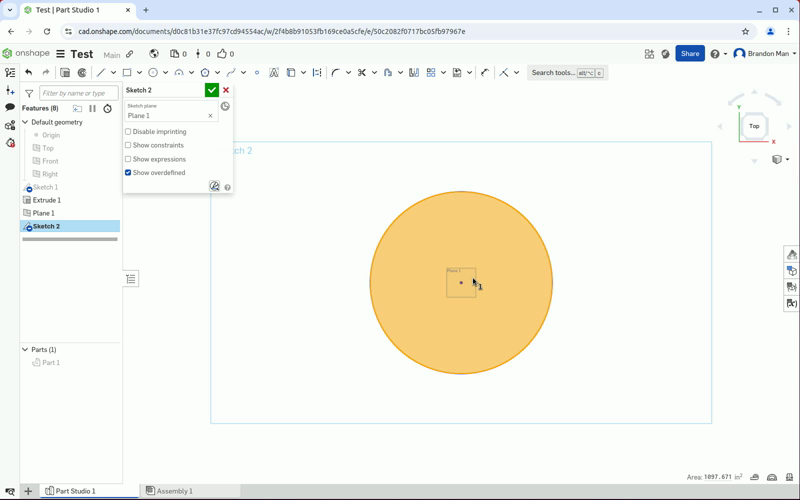
mouse_move(73, 352)
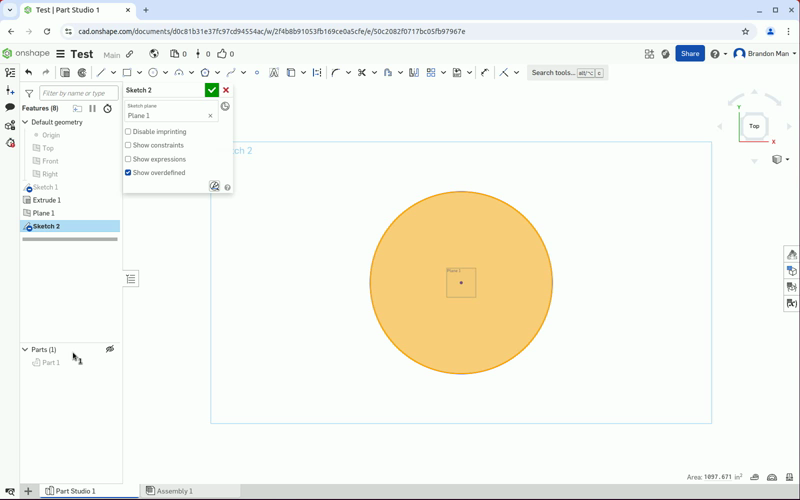
key(shift+y)
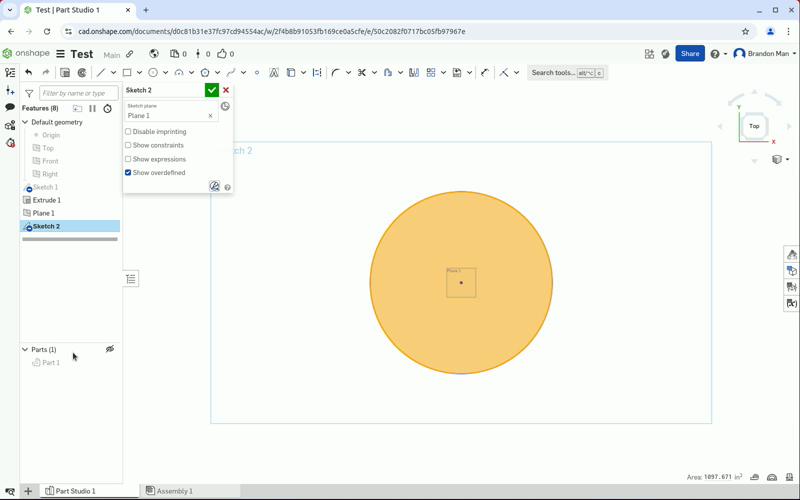
key(shift+e)
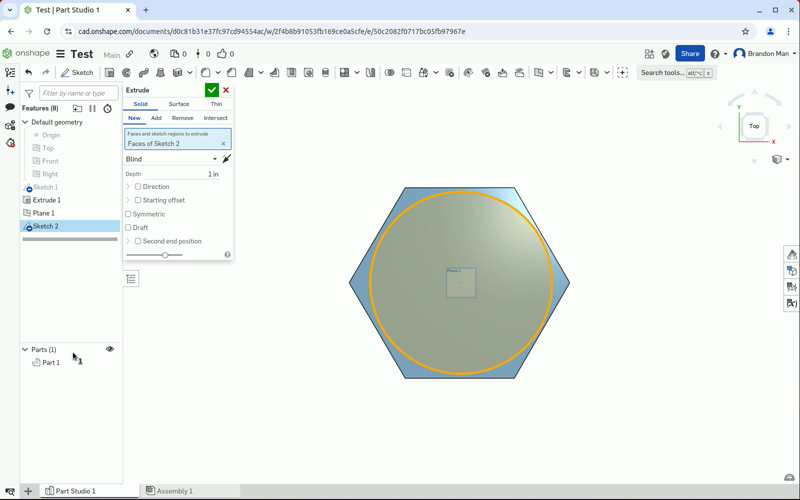
mouse_move(143, 106)
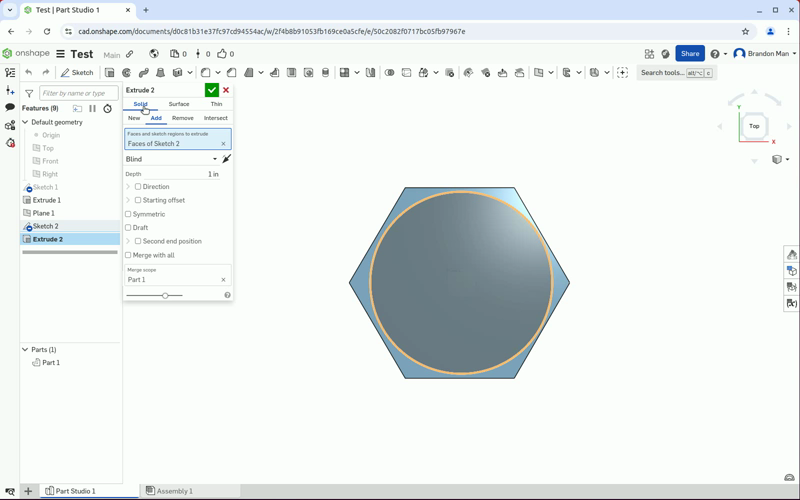
click(143, 106)
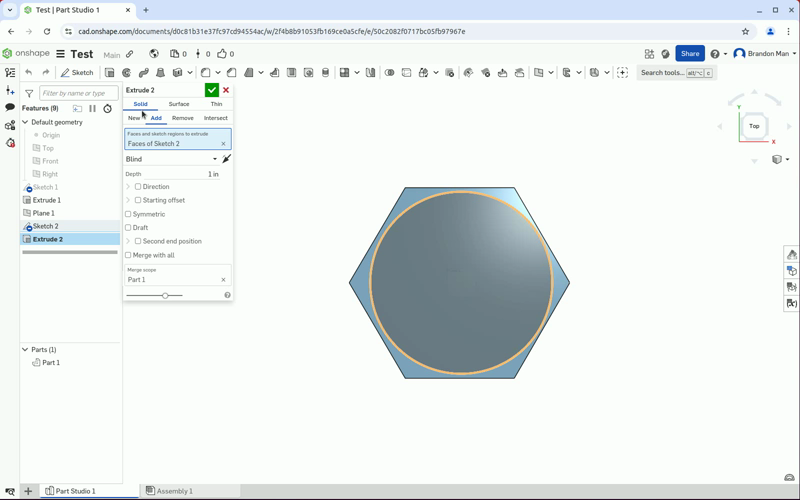
mouse_move(137, 120)
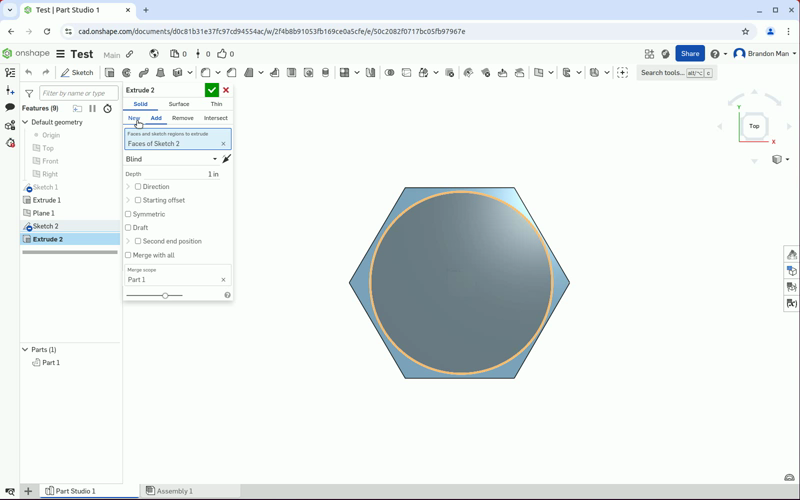
click(137, 120)
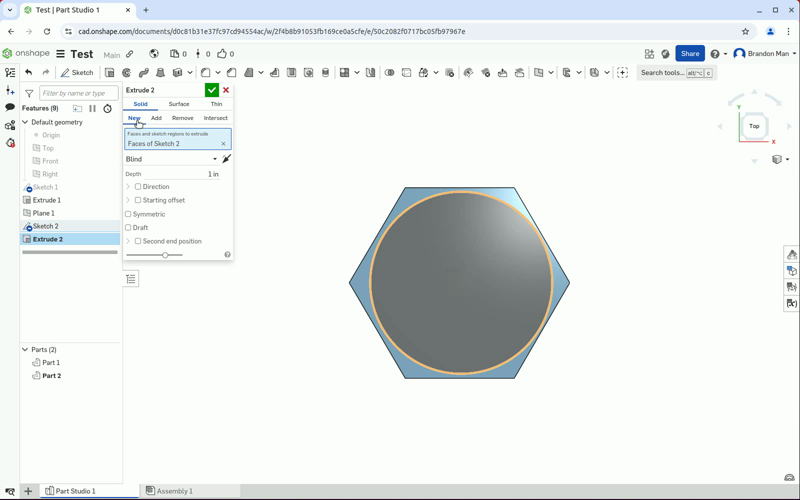
key(tab, 4)
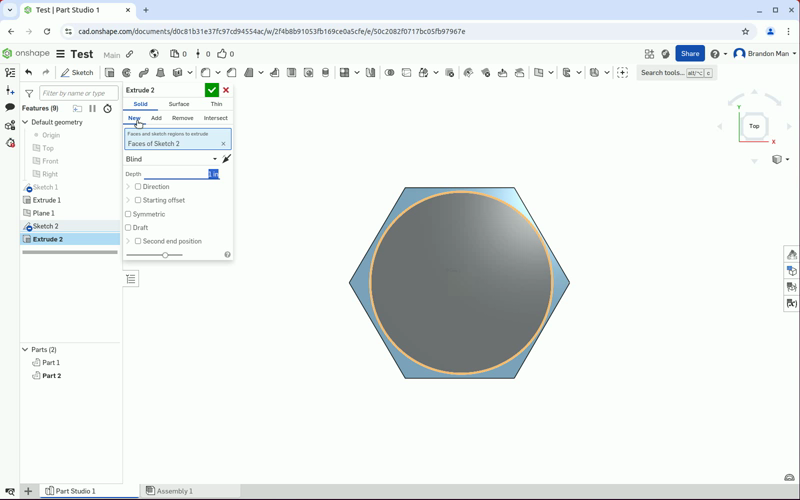
text(7.703)
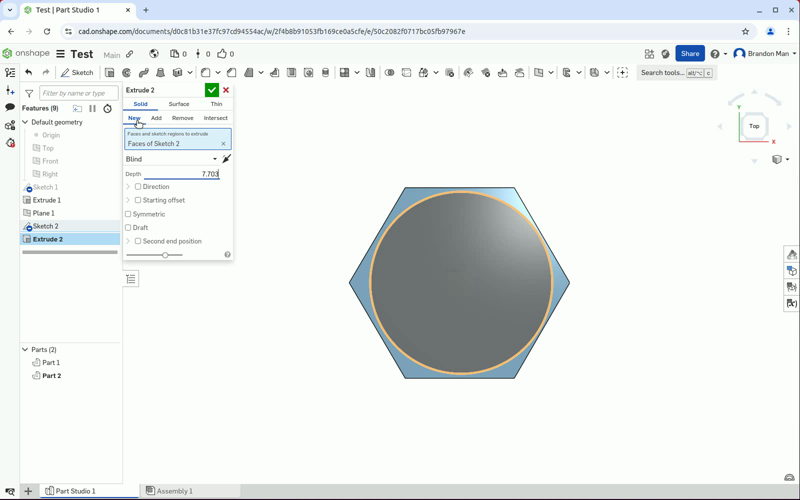
key(enter)
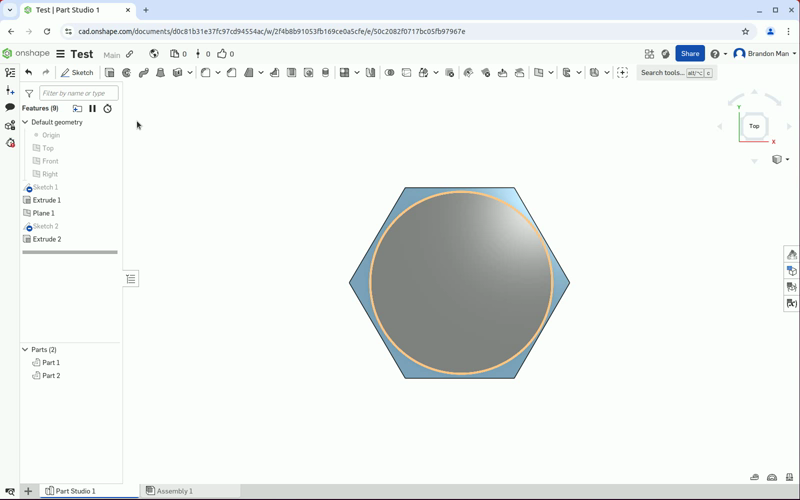
key(shift+h)
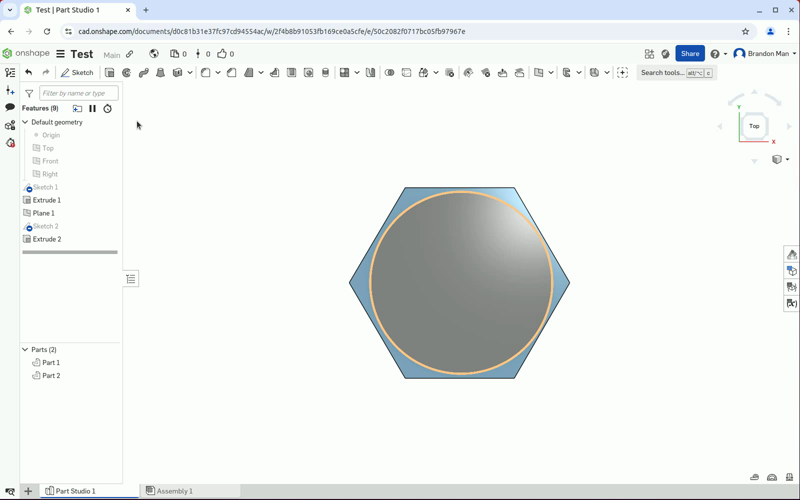
key(shift+h)
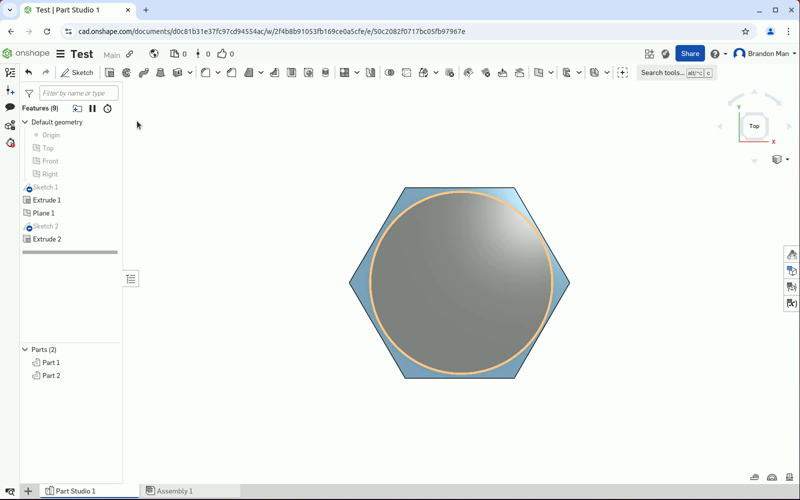
key(shift+7)
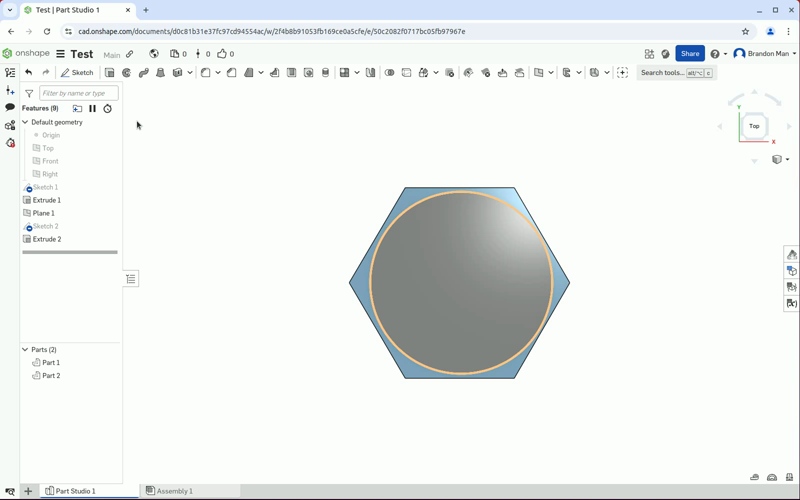
key(up, 3)
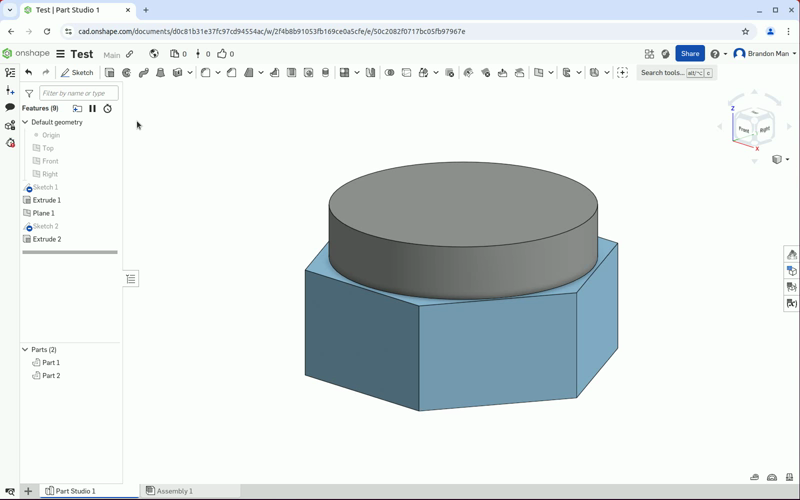
key(left, 3)
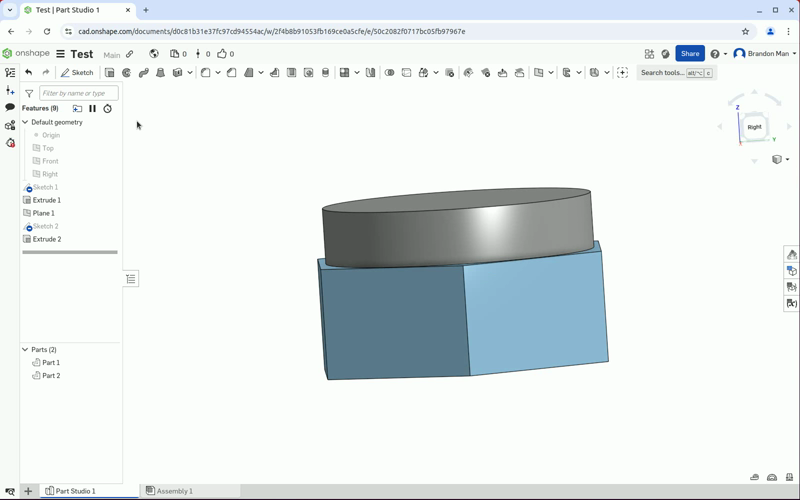
key(right, 3)
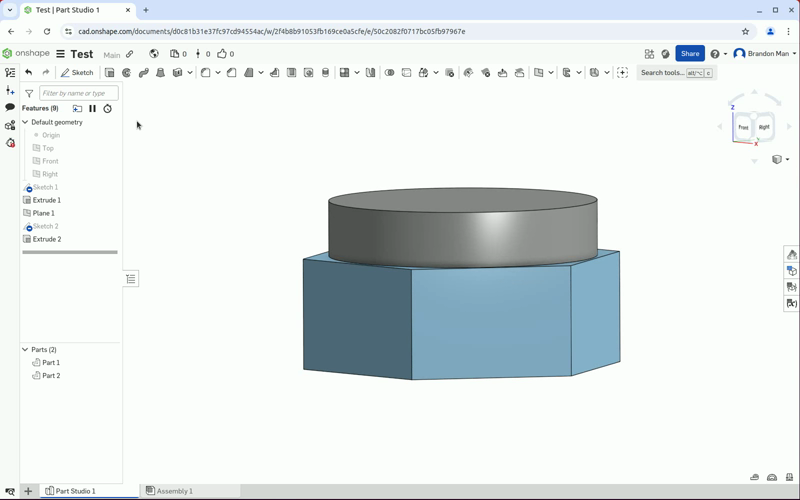
key(down, 3)
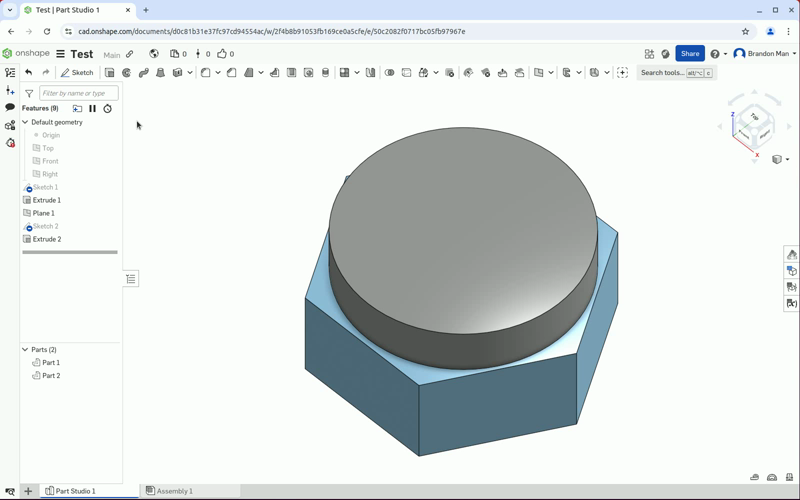
mouse_move(73, 189)
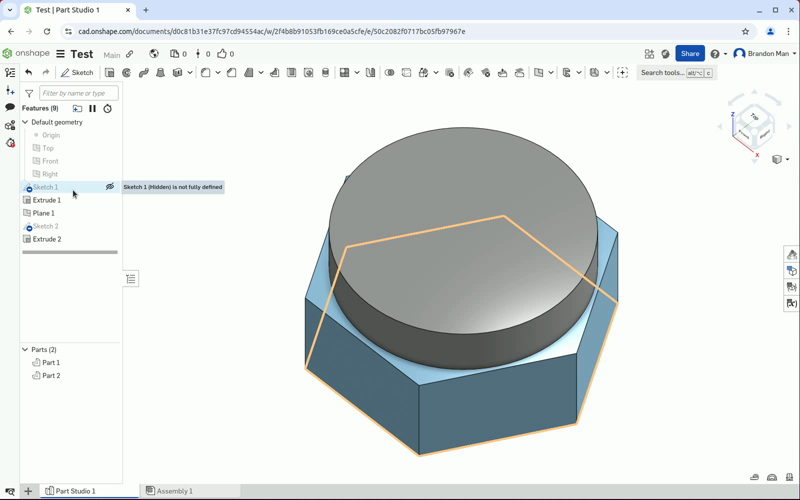
click(73, 189)